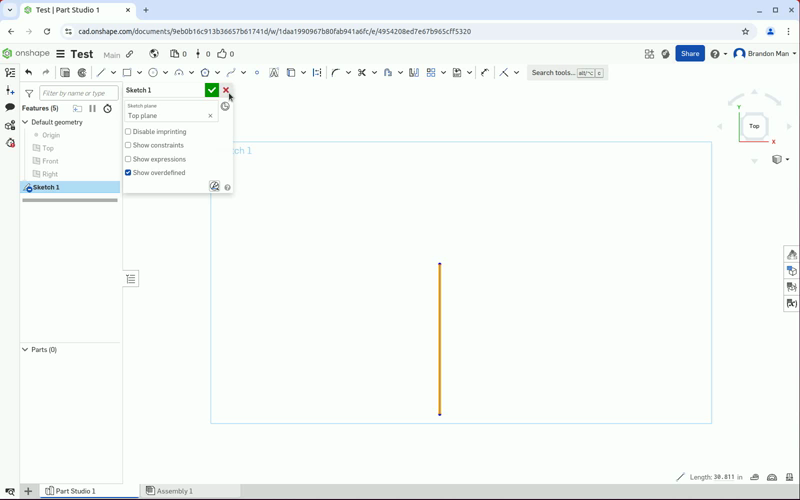
key(shift+h)
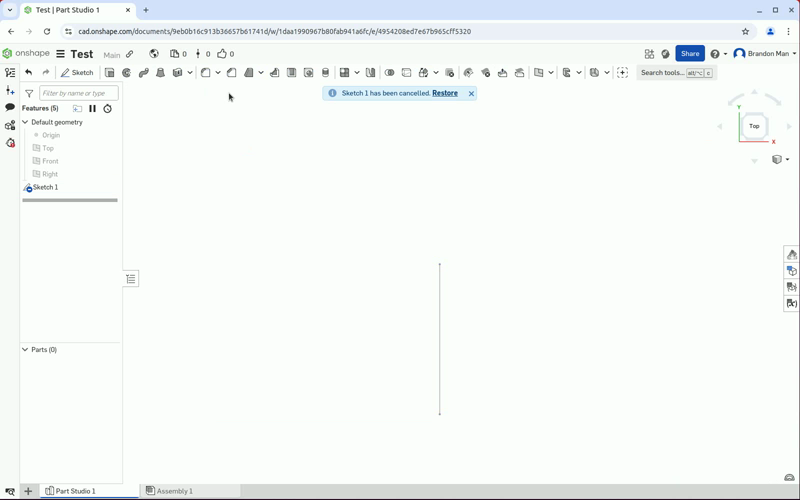
key(shift+s)
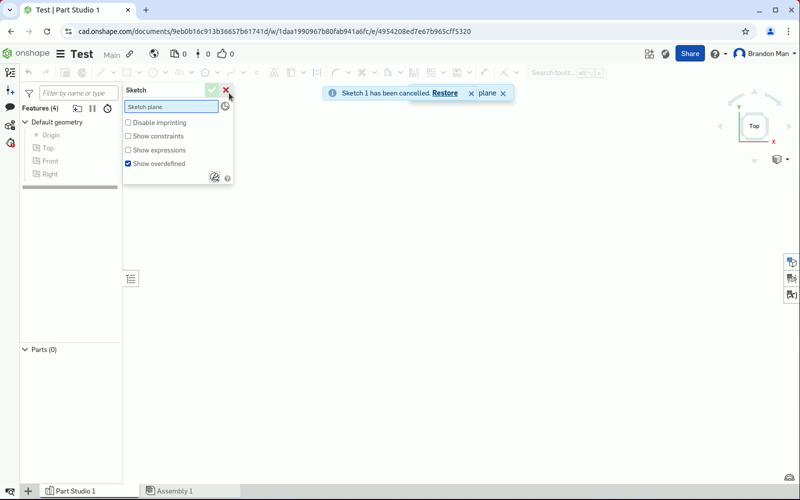
mouse_move(73, 150)
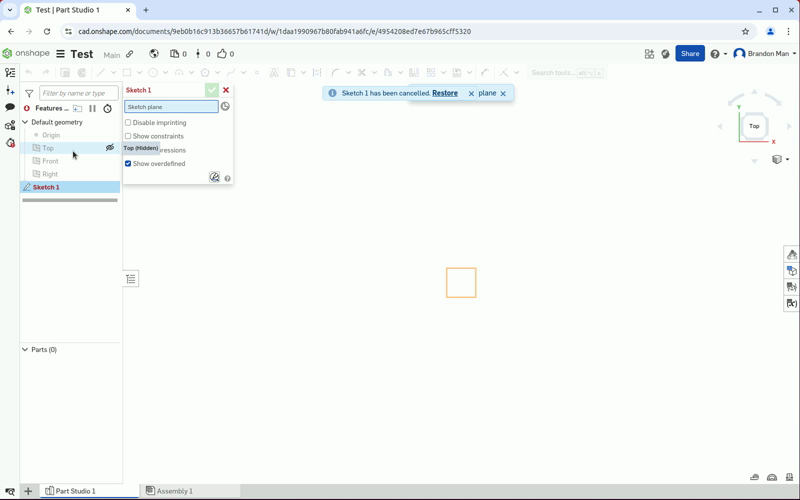
click(73, 150)
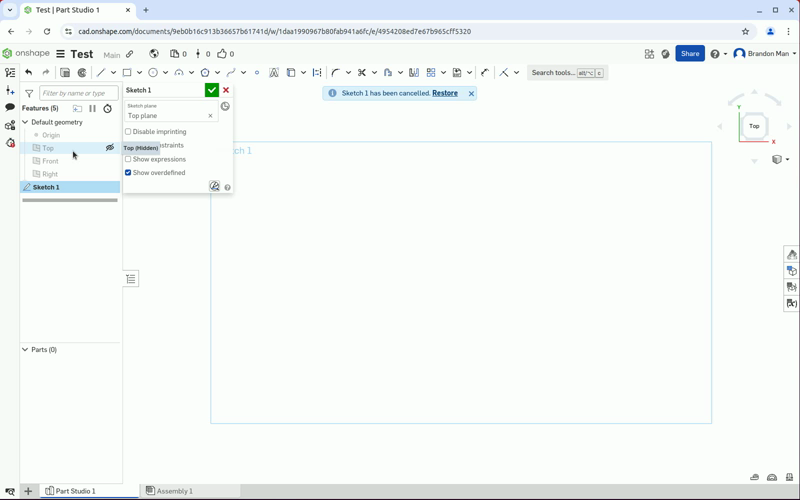
mouse_move(73, 352)
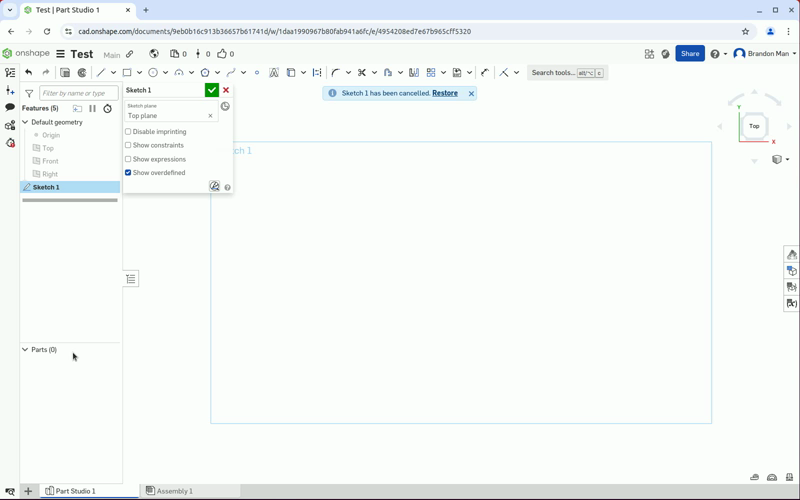
key(y)
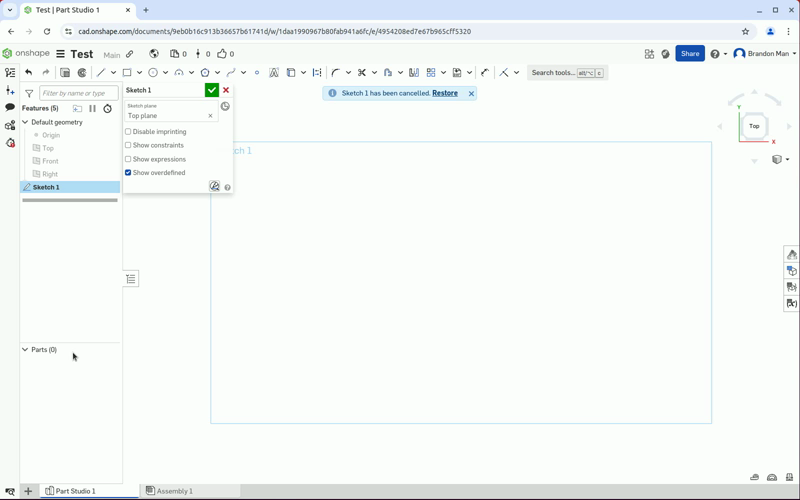
key(c)
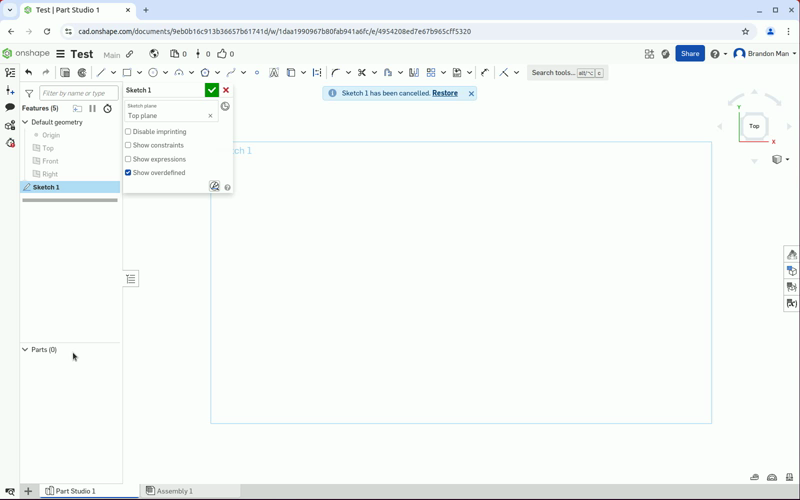
key_down(shift)
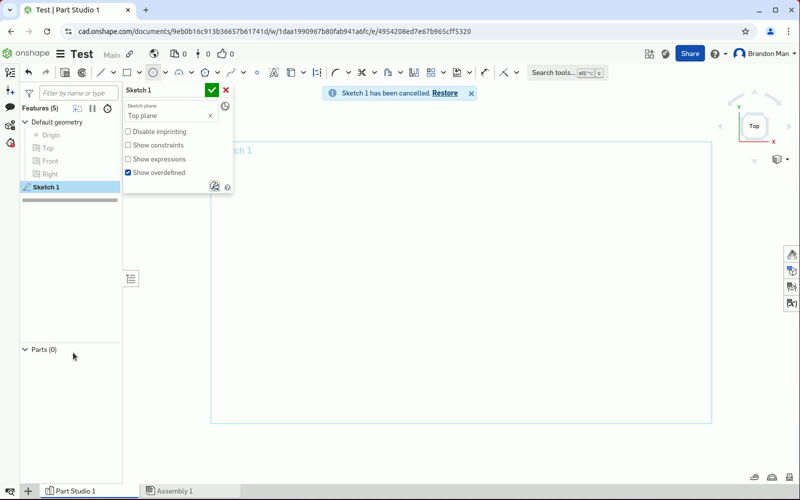
mouse_move(460, 282)
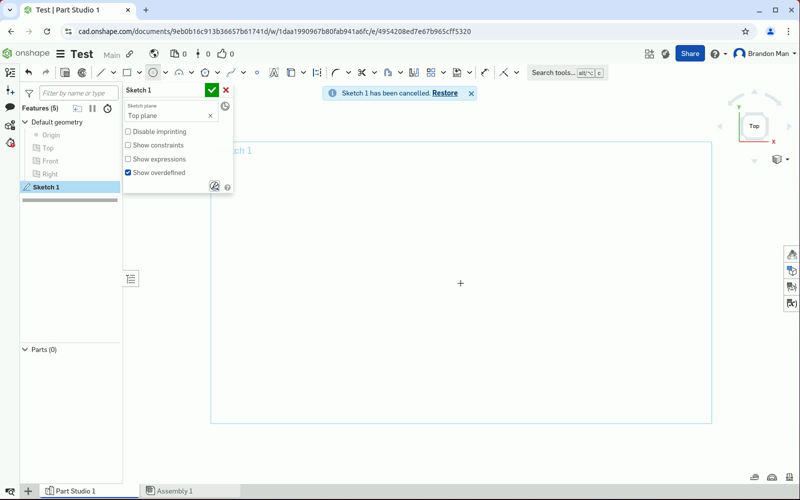
click(460, 282)
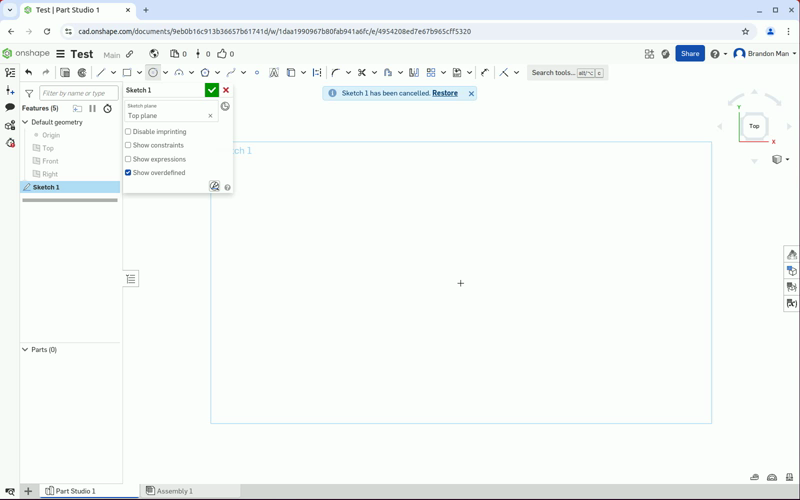
key_up(shift)
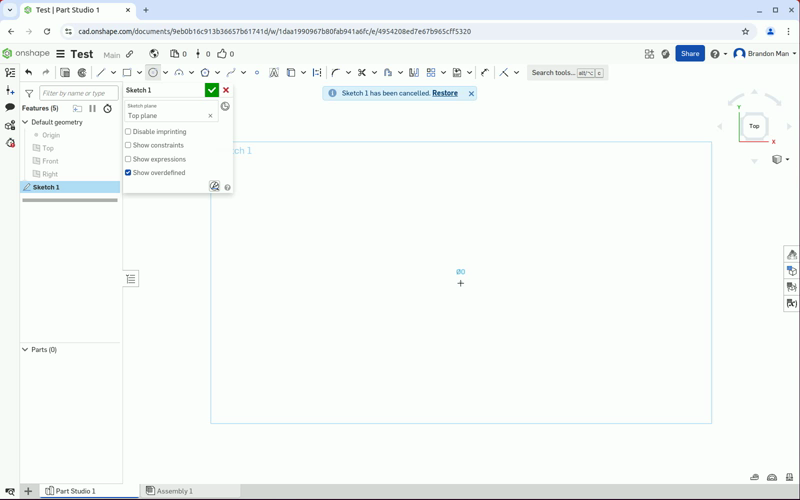
mouse_move(545, 282)
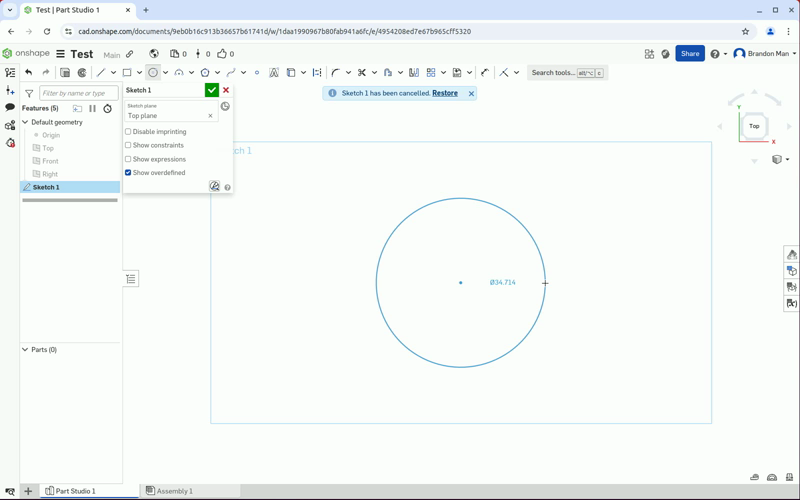
click(545, 282)
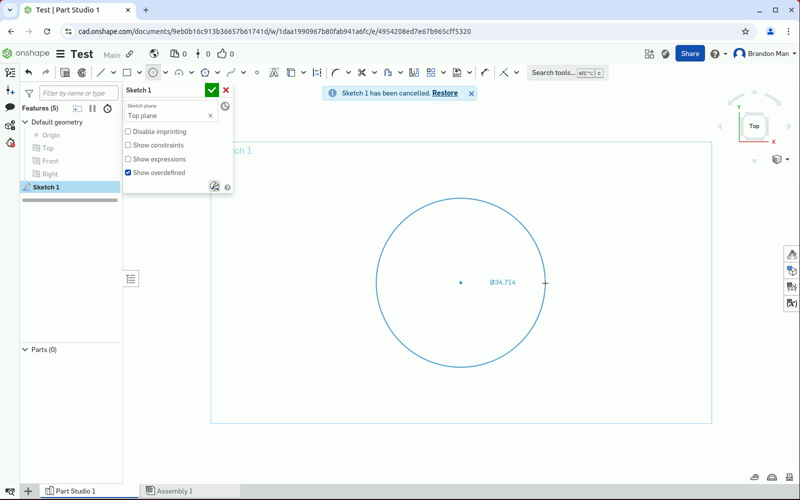
key(esc)
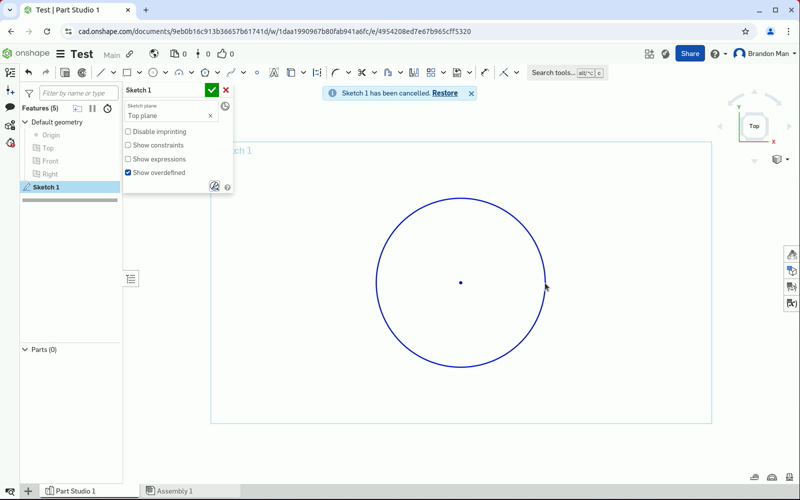
key(c)
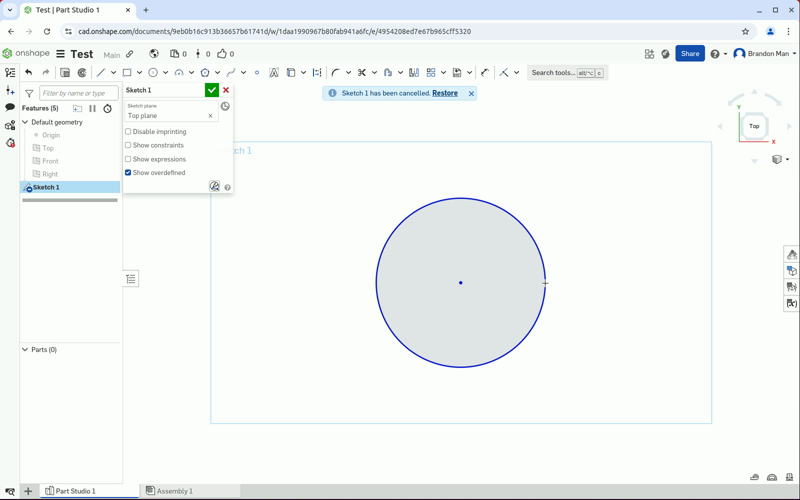
key_down(shift)
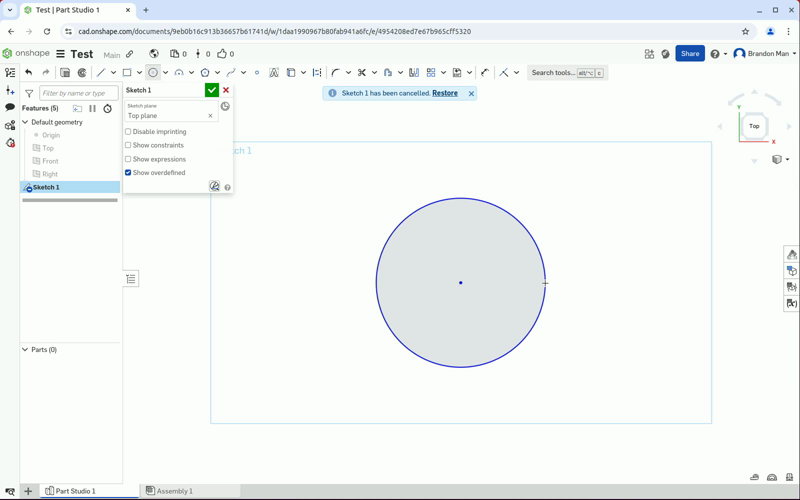
mouse_move(460, 282)
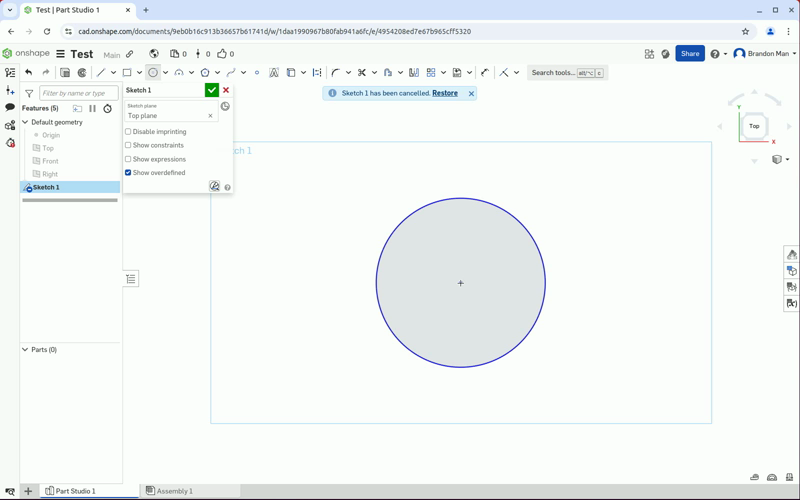
click(460, 282)
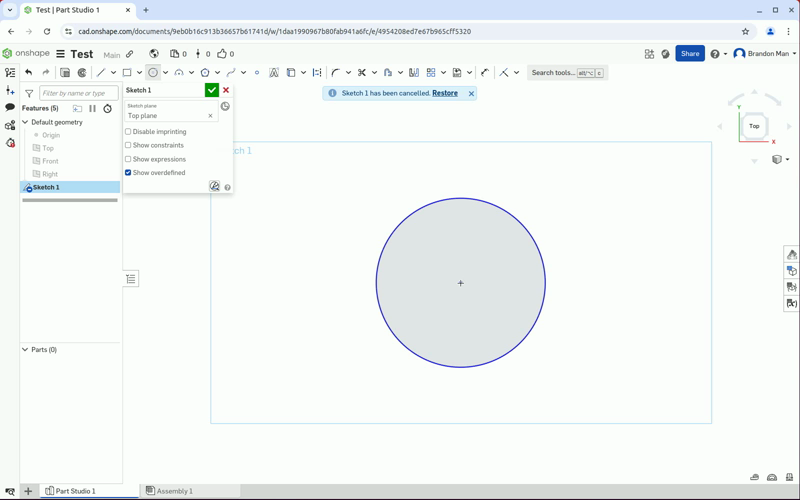
key_up(shift)
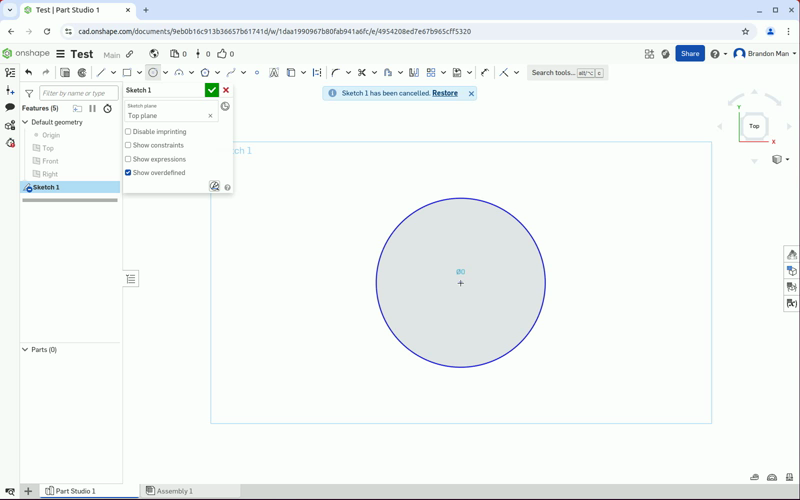
mouse_move(471, 282)
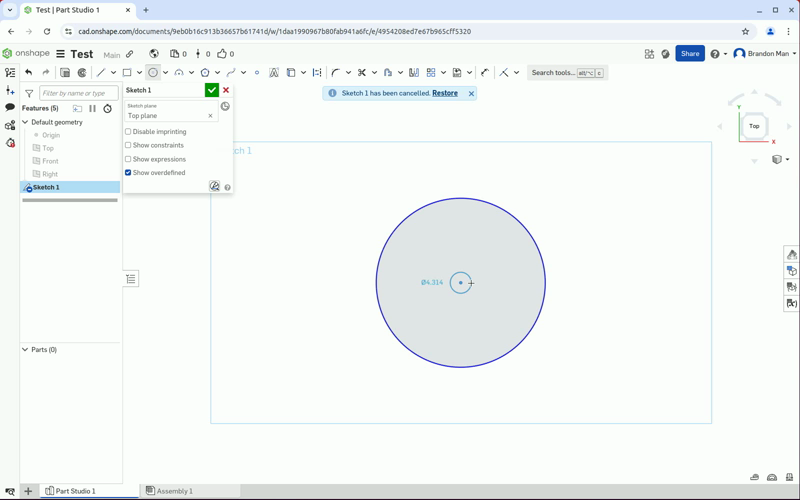
click(471, 282)
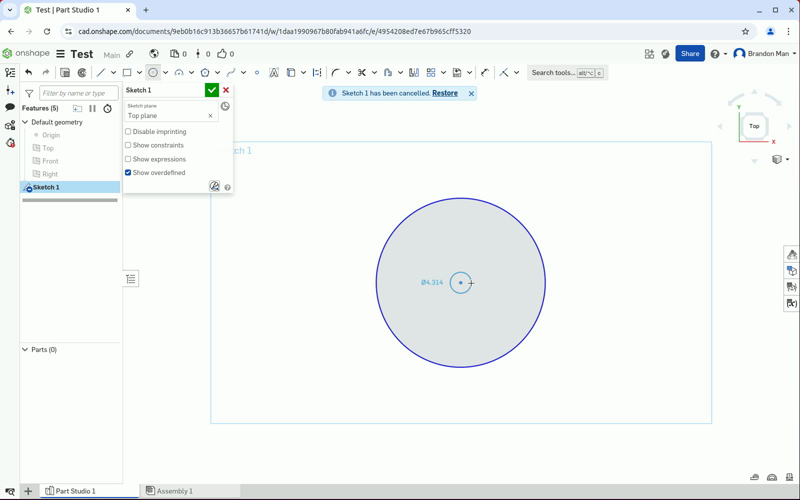
key(esc)
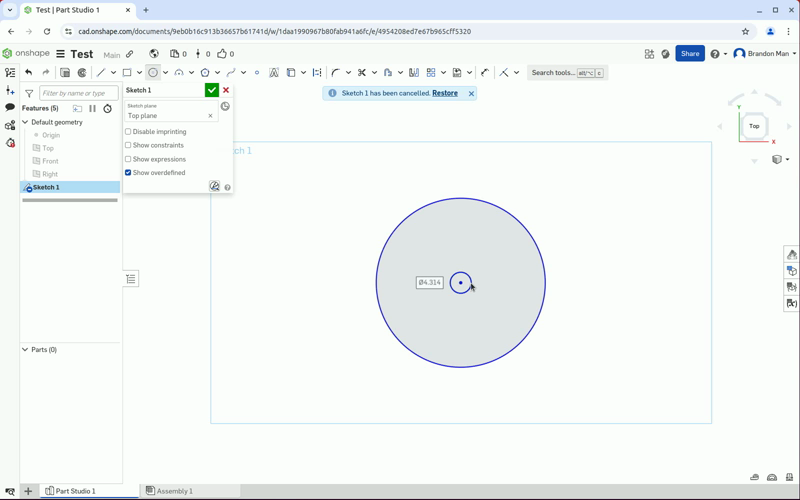
mouse_move(502, 259)
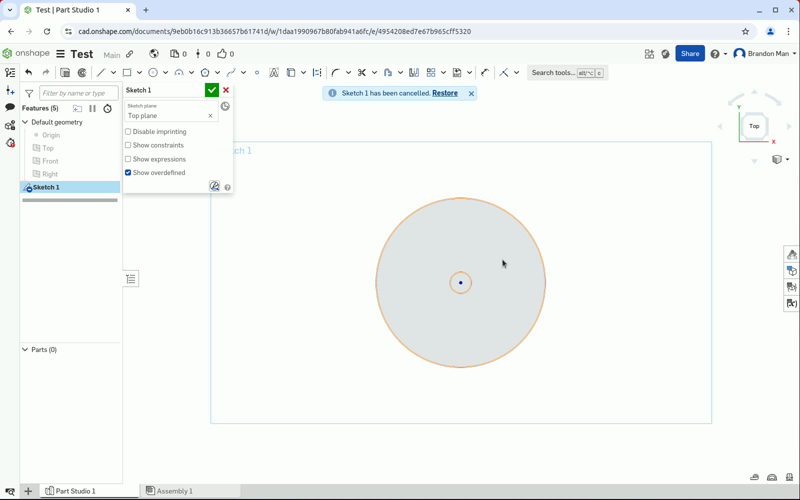
click(502, 259)
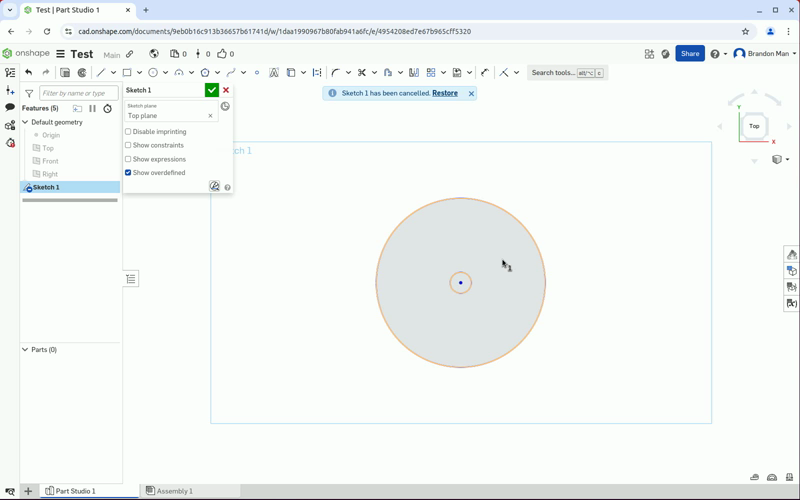
mouse_move(73, 352)
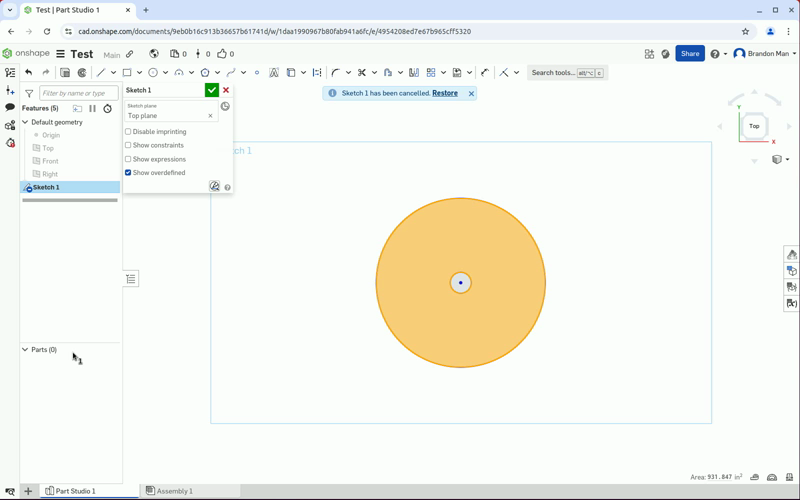
key(shift+y)
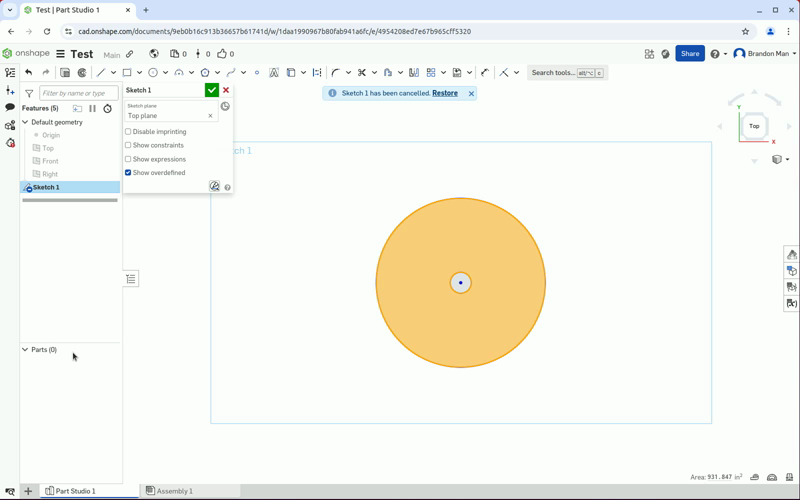
key(shift+e)
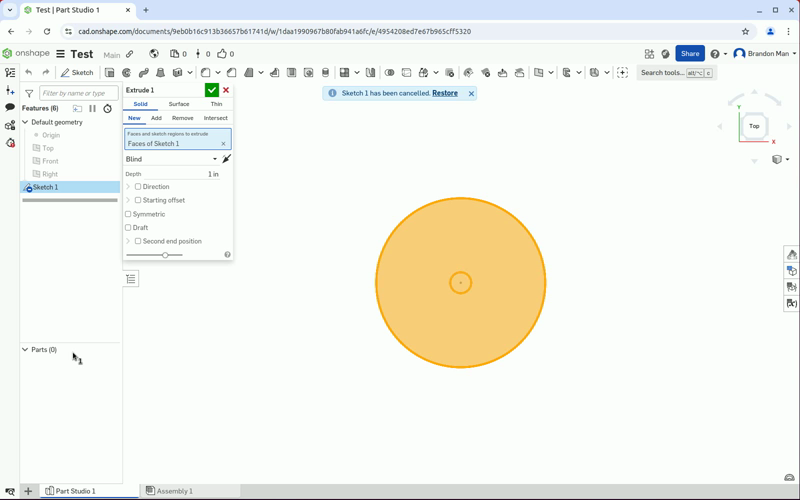
mouse_move(143, 106)
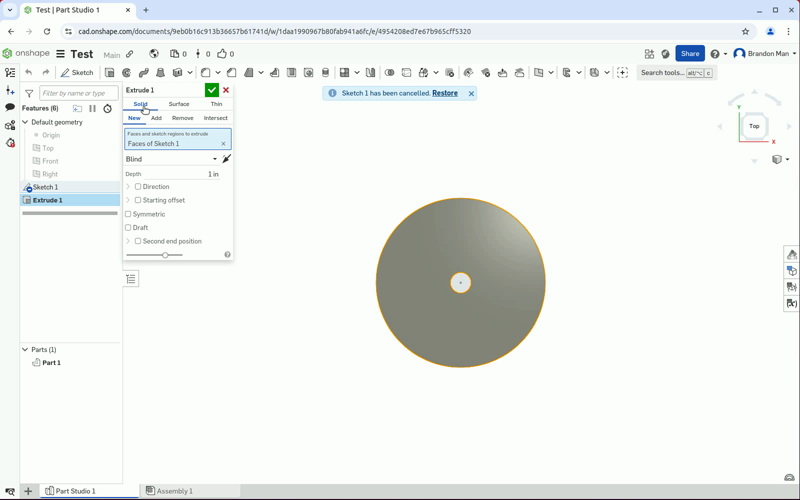
click(143, 106)
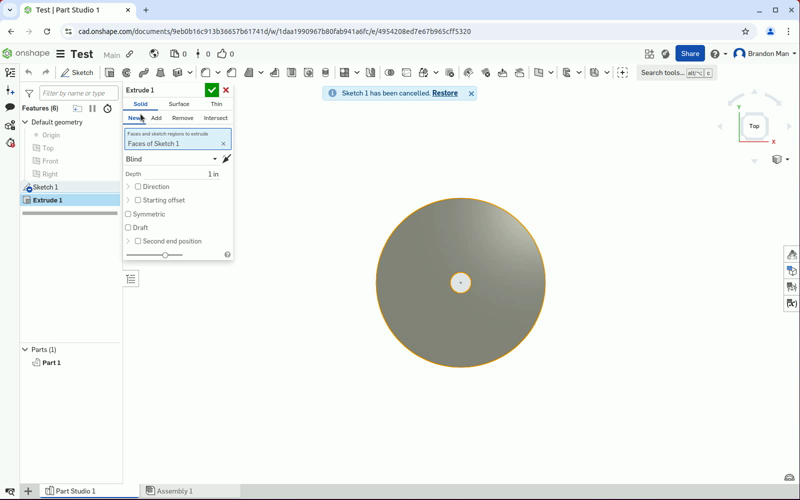
mouse_move(137, 120)
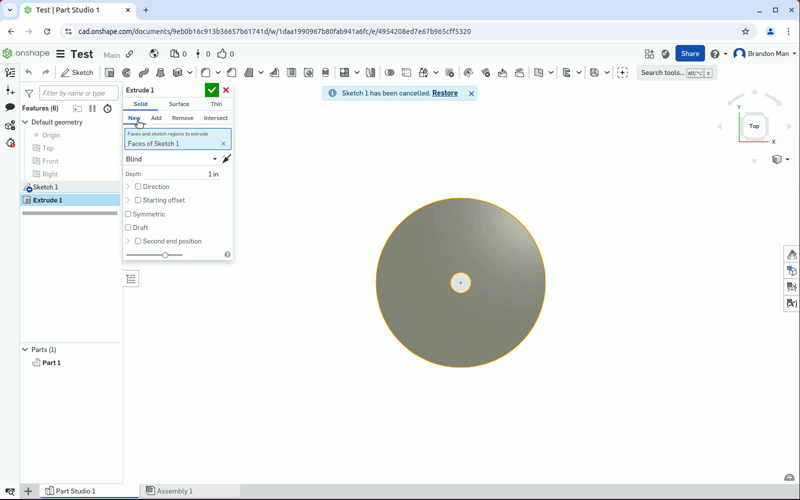
click(137, 120)
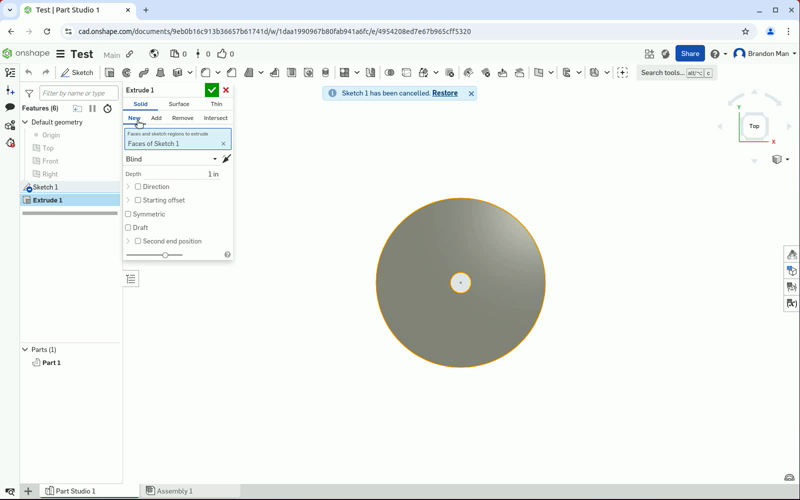
key(tab, 4)
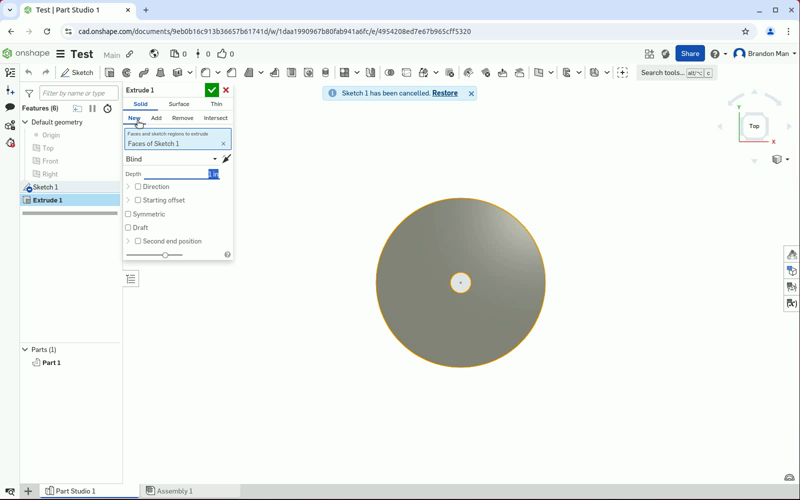
text(23.108)
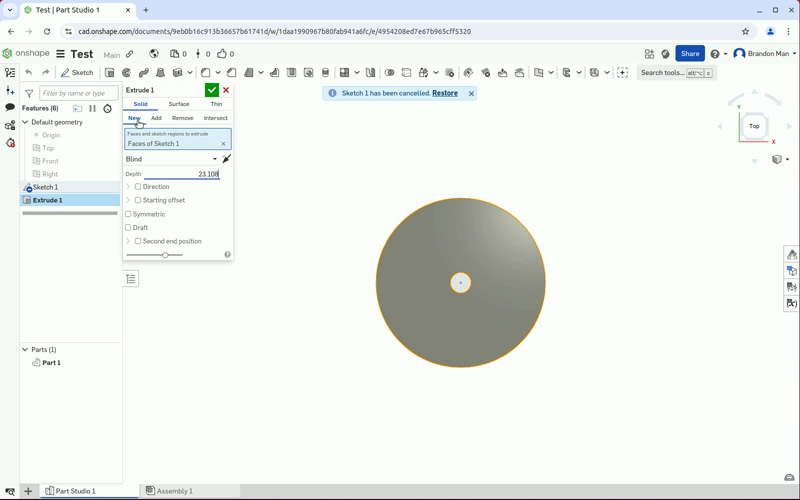
key(enter)
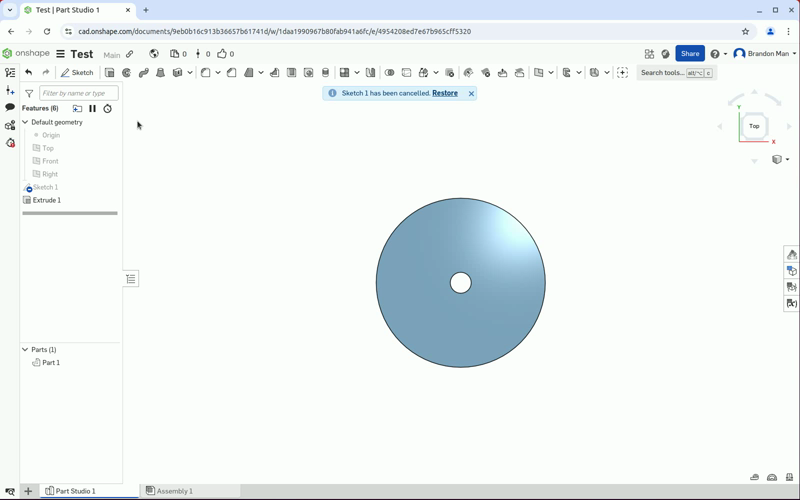
key(shift+h)
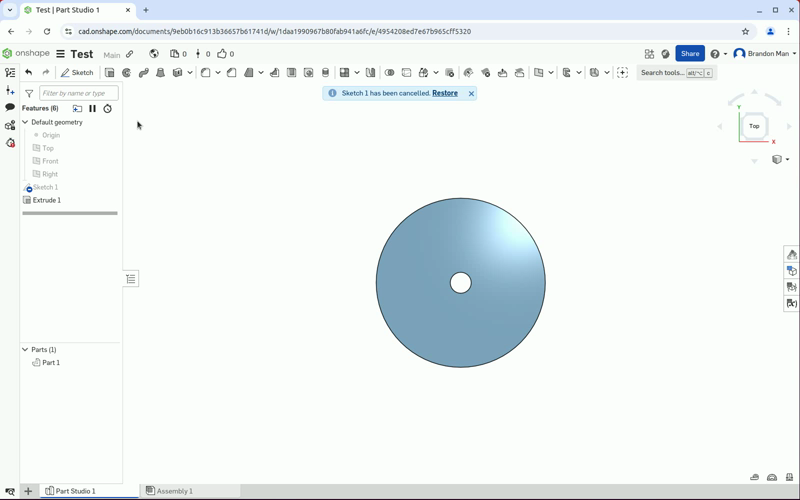
key(shift+h)
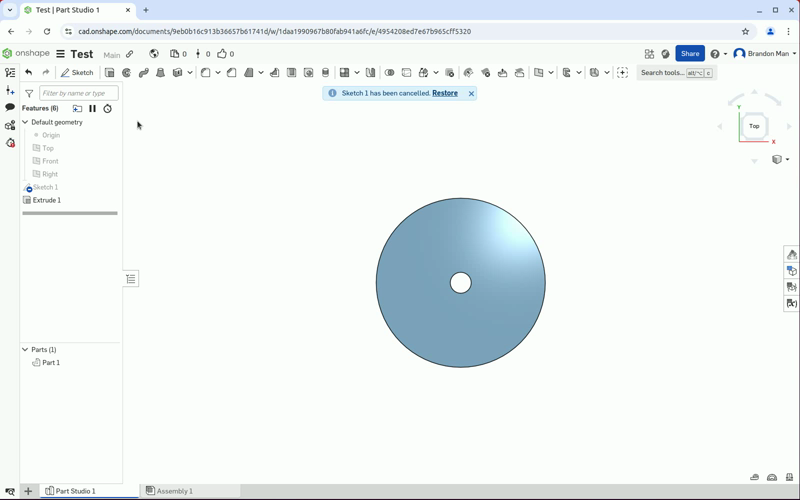
mouse_move(73, 189)
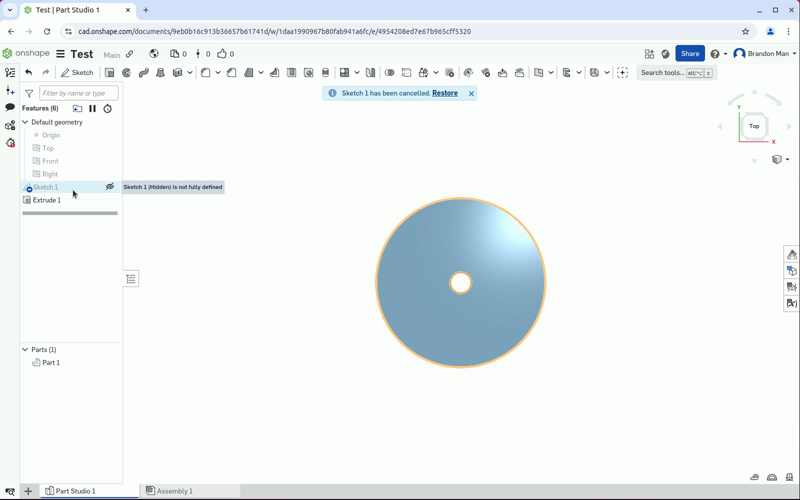
click(73, 189)
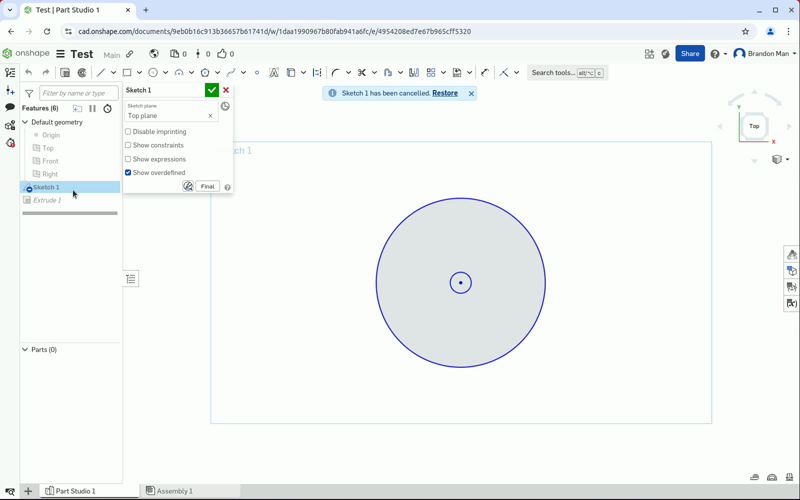
mouse_move(229, 92)
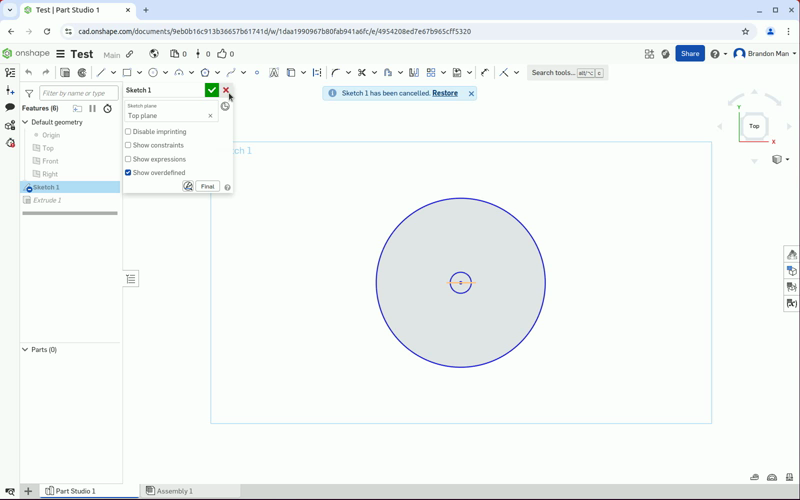
click(229, 92)
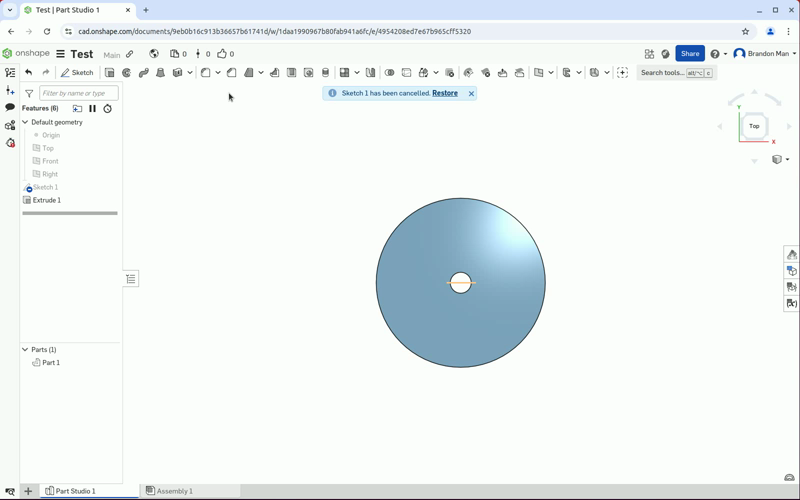
mouse_move(73, 352)
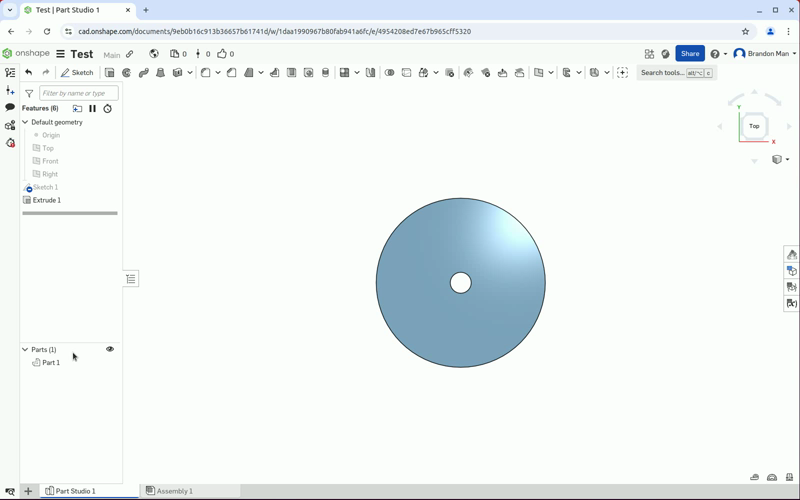
key(y)
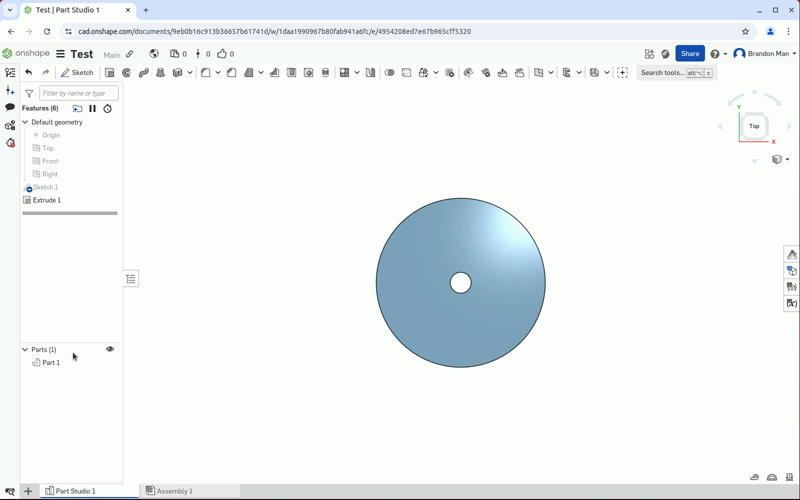
key(shift+p)
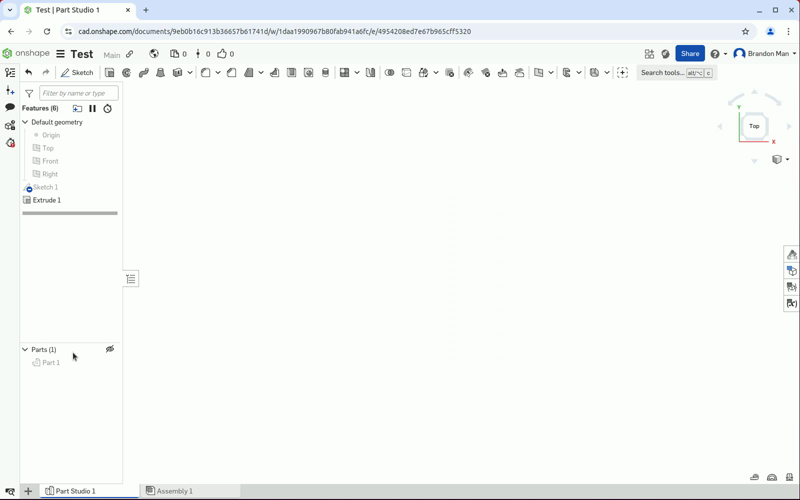
key(space)
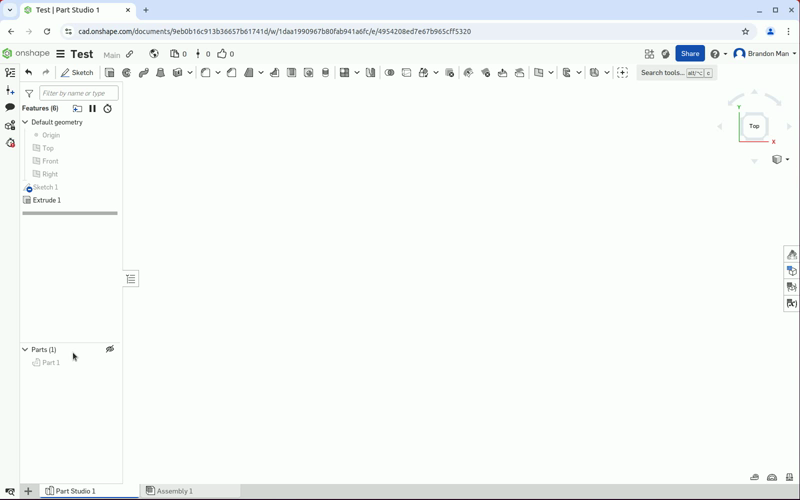
key_down(shift)
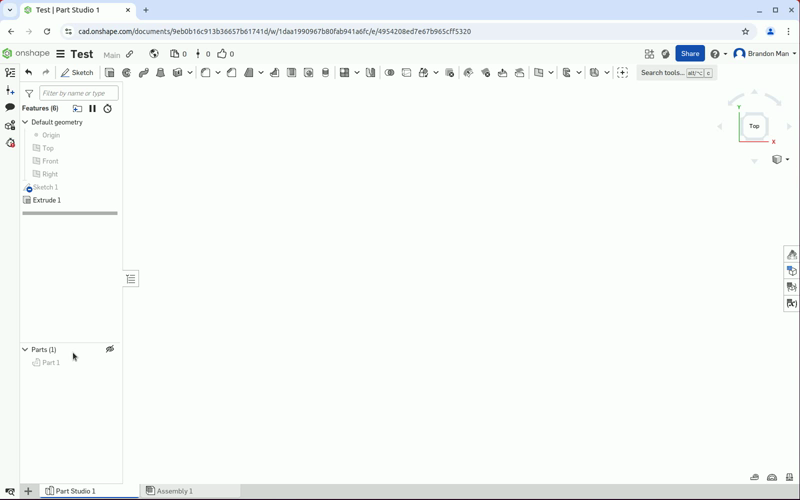
key(up)
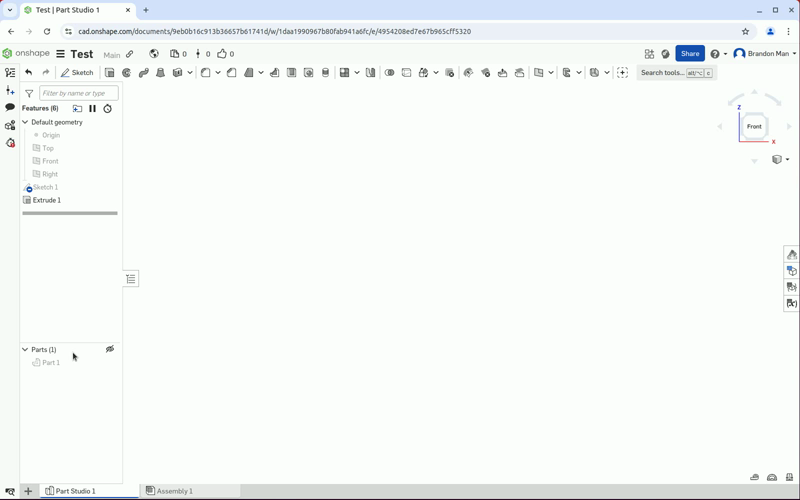
key_up(shift)
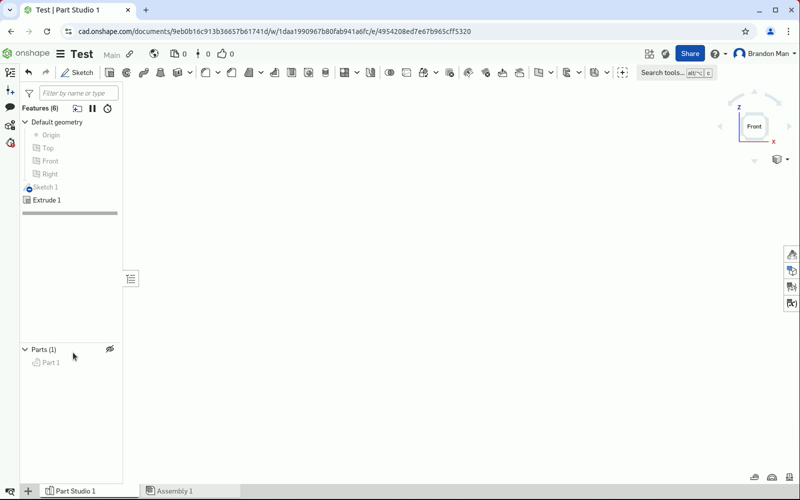
mouse_move(73, 352)
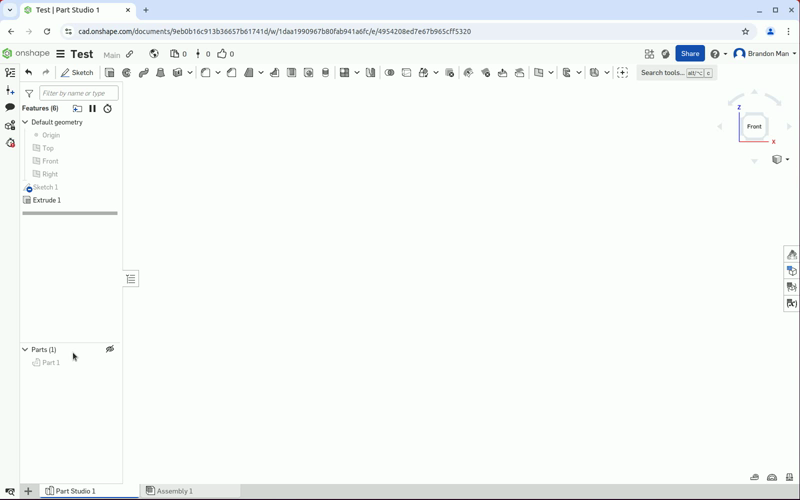
key(shift+y)
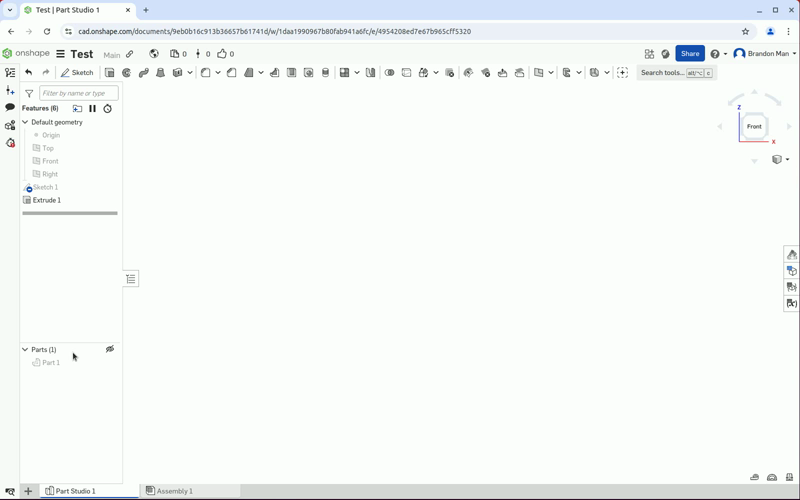
key(shift+s)
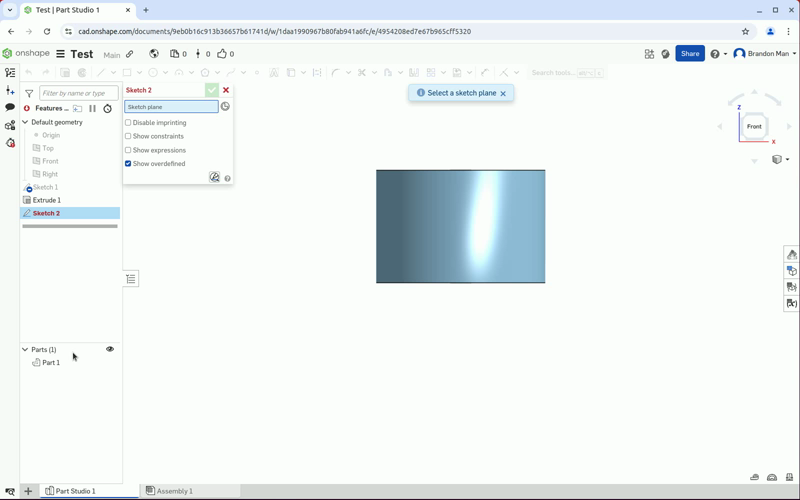
mouse_move(73, 163)
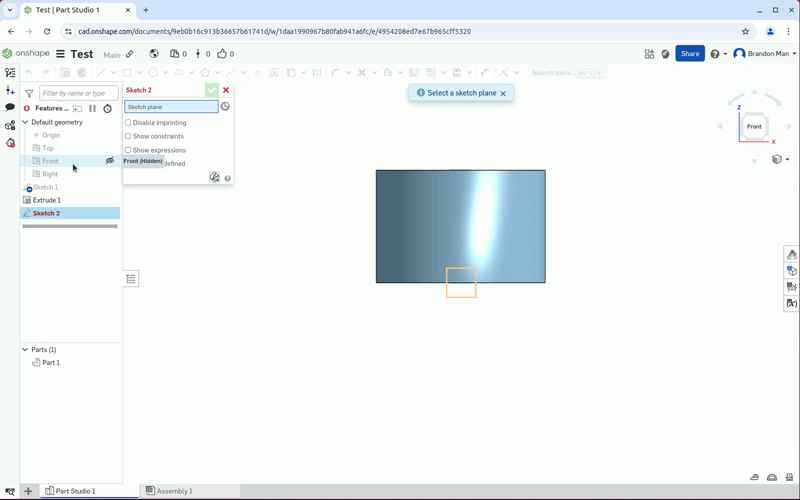
click(73, 163)
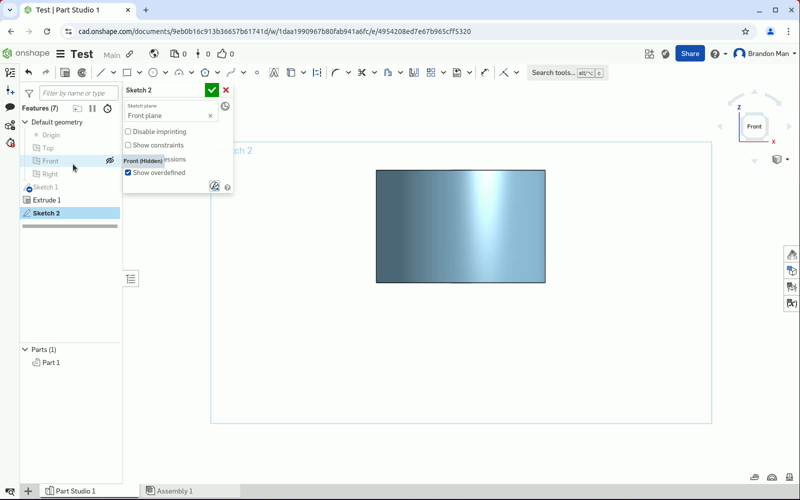
mouse_move(73, 352)
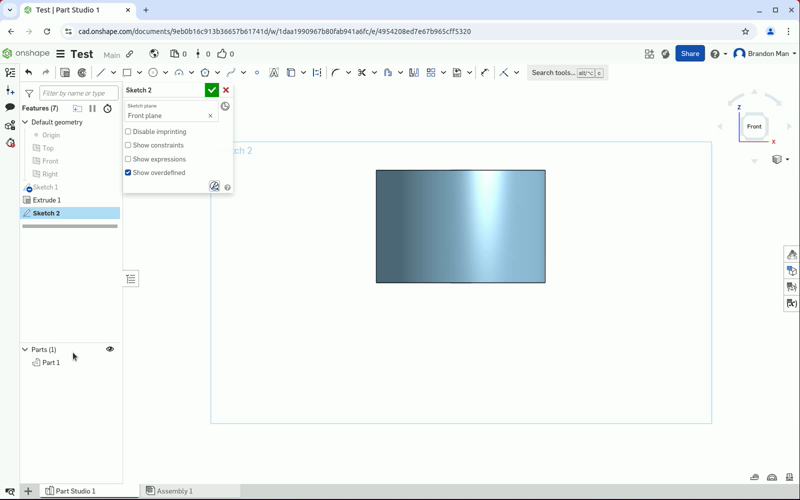
key(y)
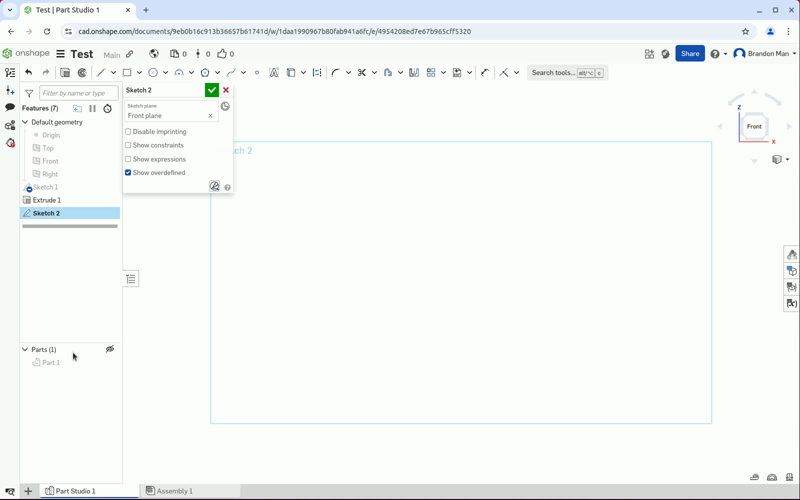
key(c)
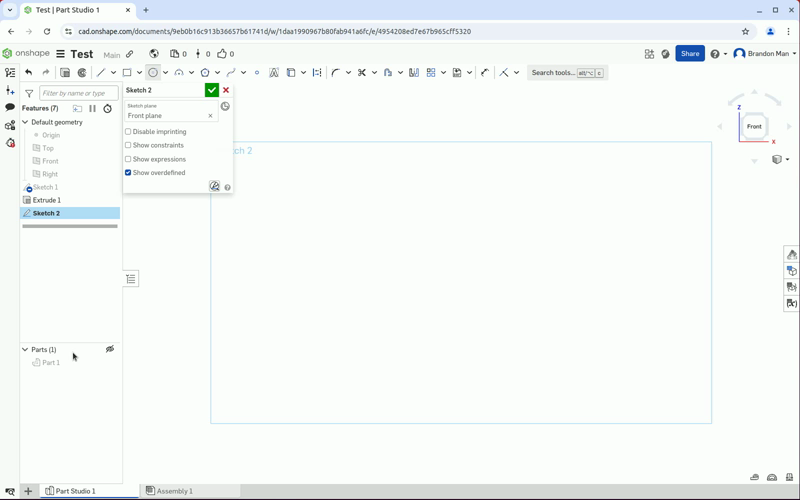
key_down(shift)
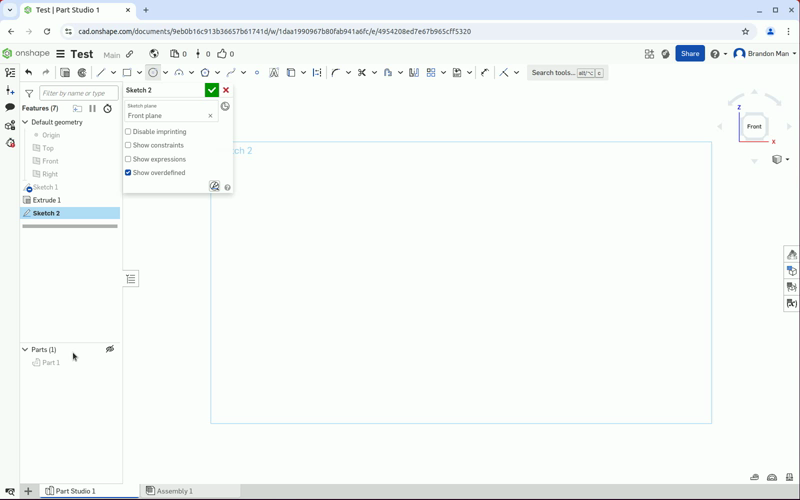
mouse_move(460, 228)
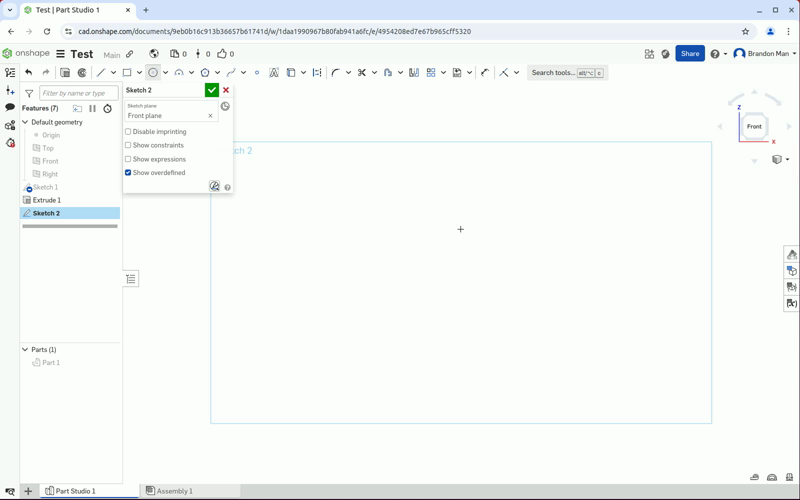
click(460, 228)
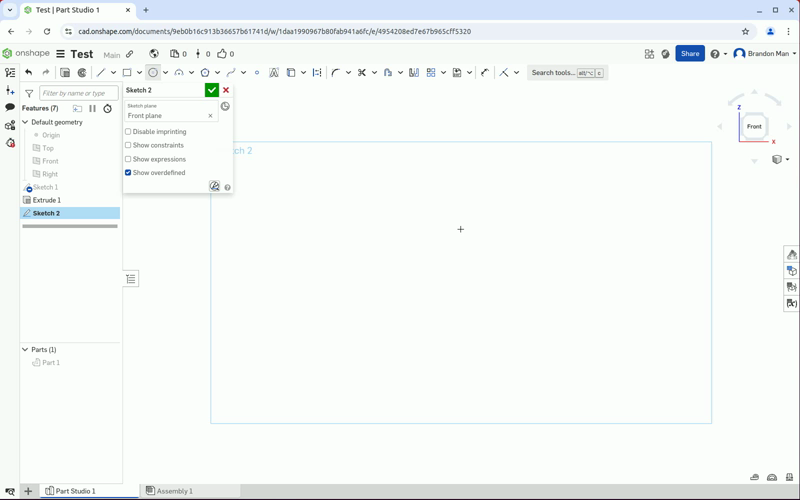
key_up(shift)
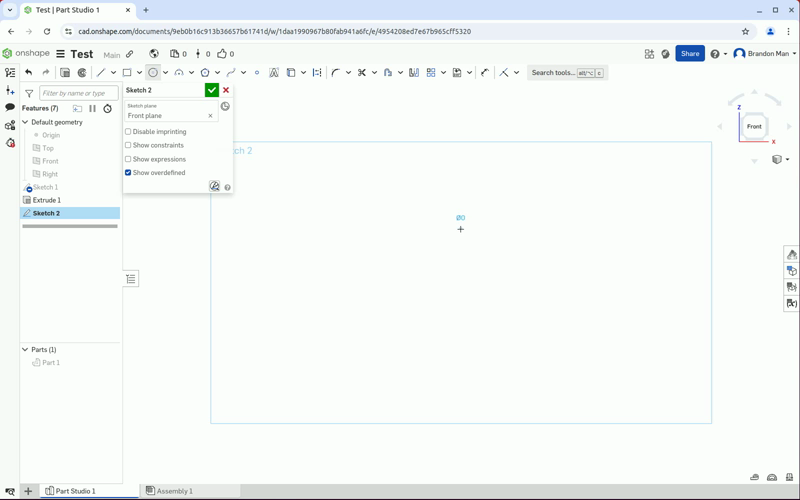
mouse_move(470, 228)
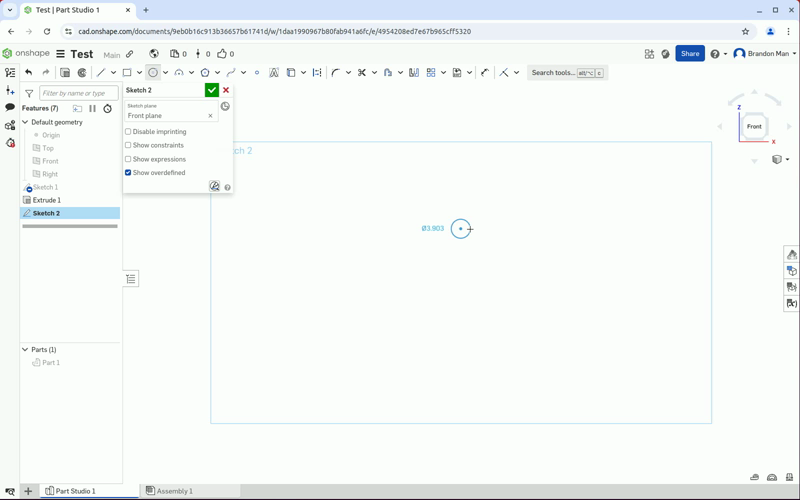
click(470, 228)
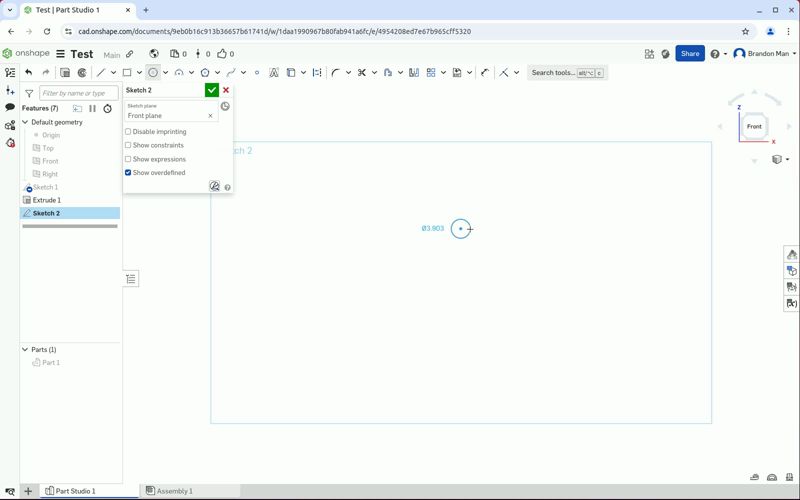
key(esc)
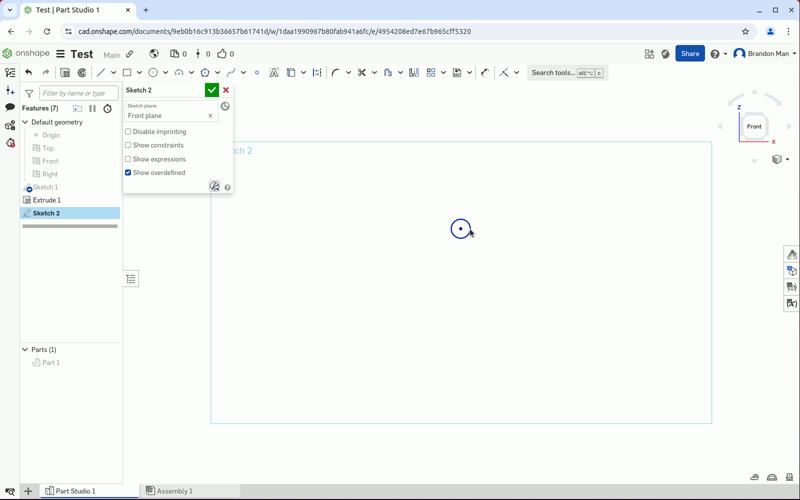
mouse_move(460, 223)
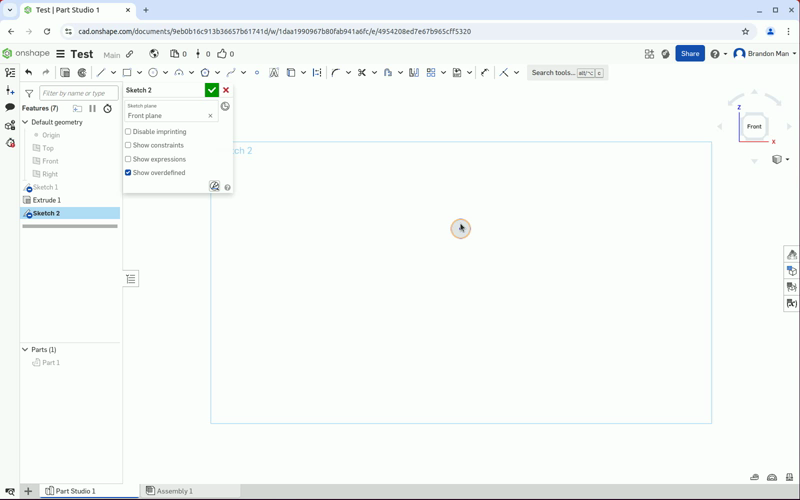
scroll(6)
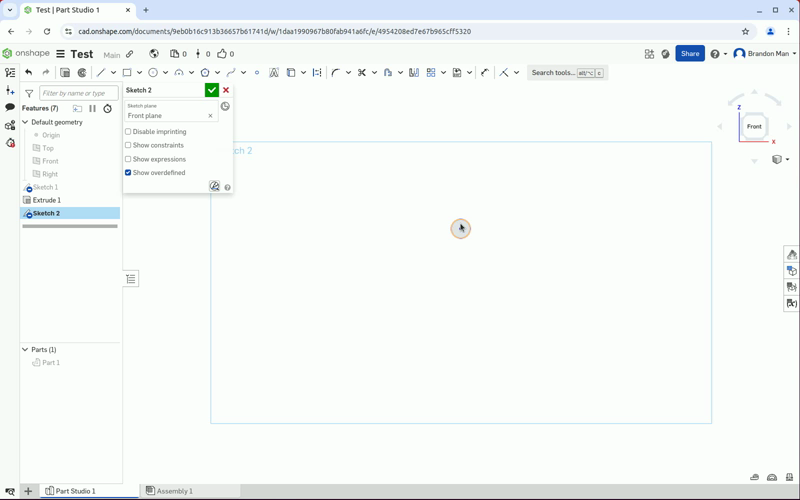
scroll(6)
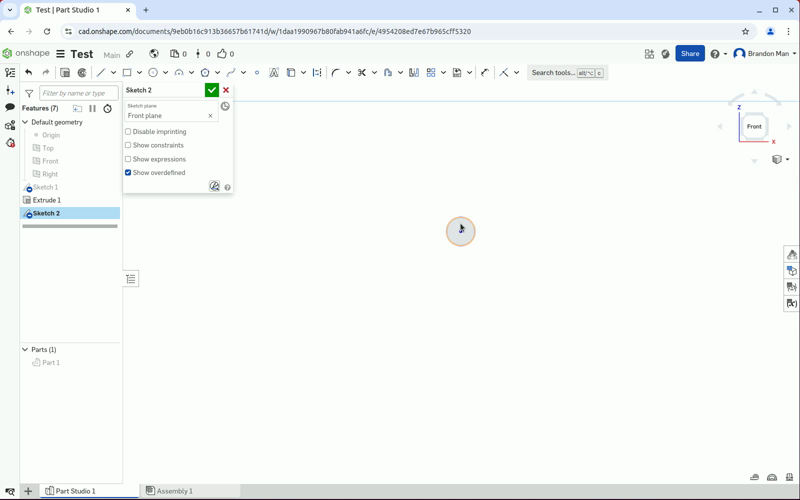
scroll(6)
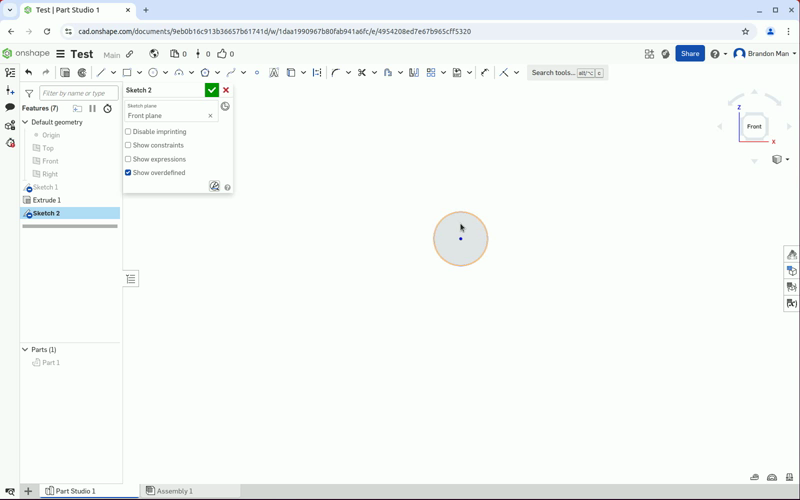
scroll(6)
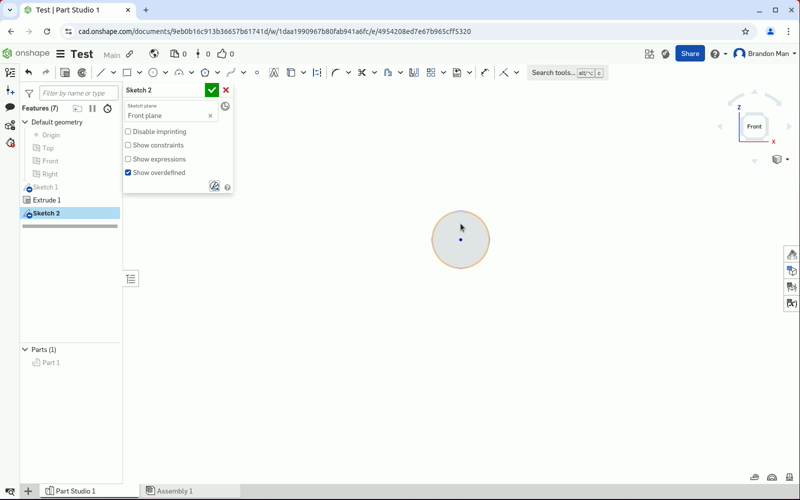
scroll(6)
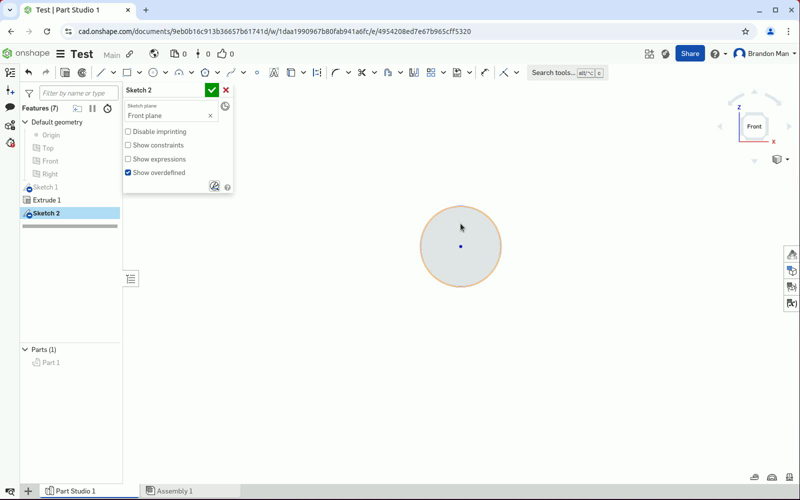
scroll(6)
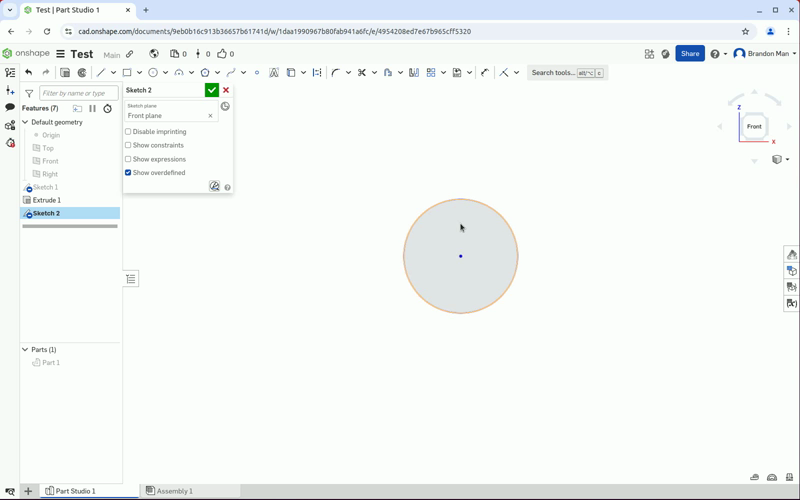
scroll(6)
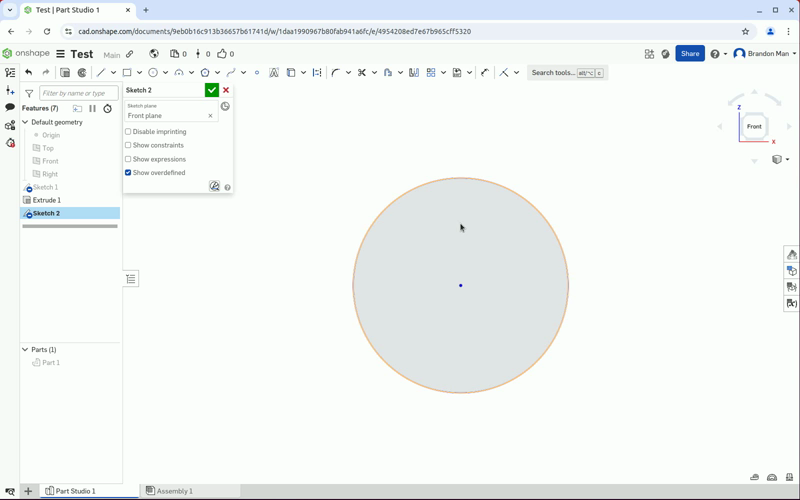
click(460, 223)
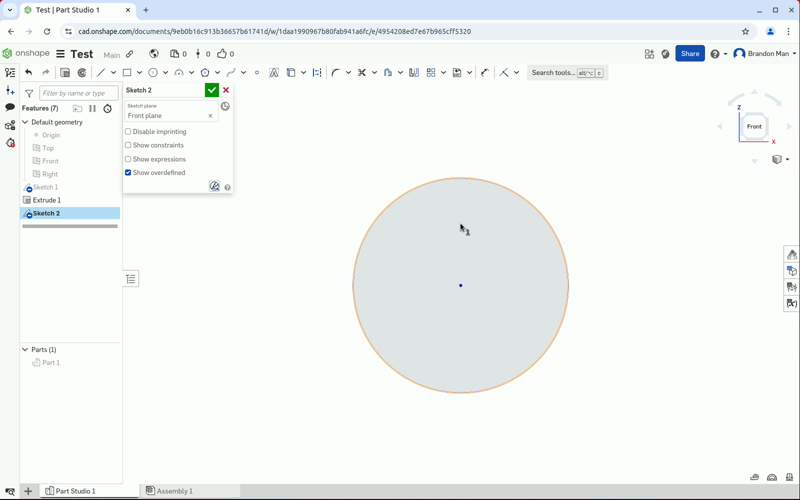
scroll(-6)
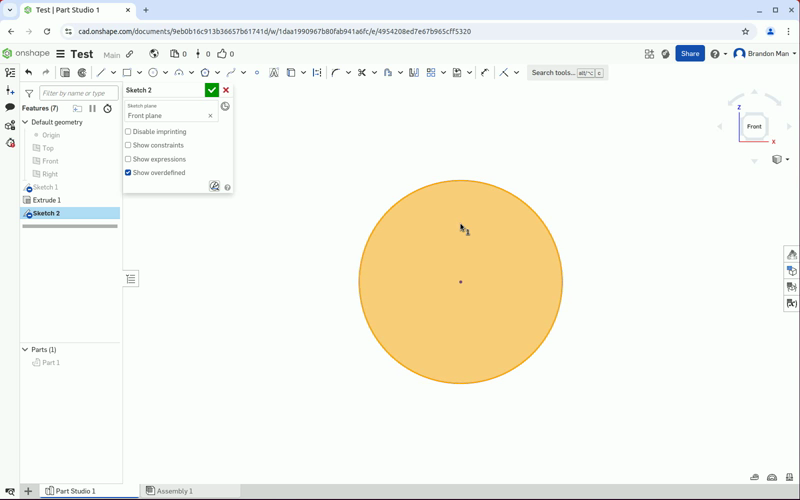
scroll(-6)
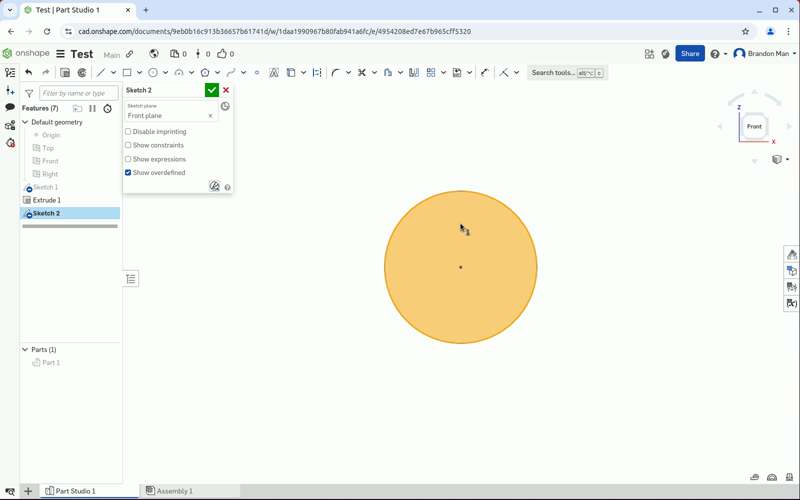
scroll(-6)
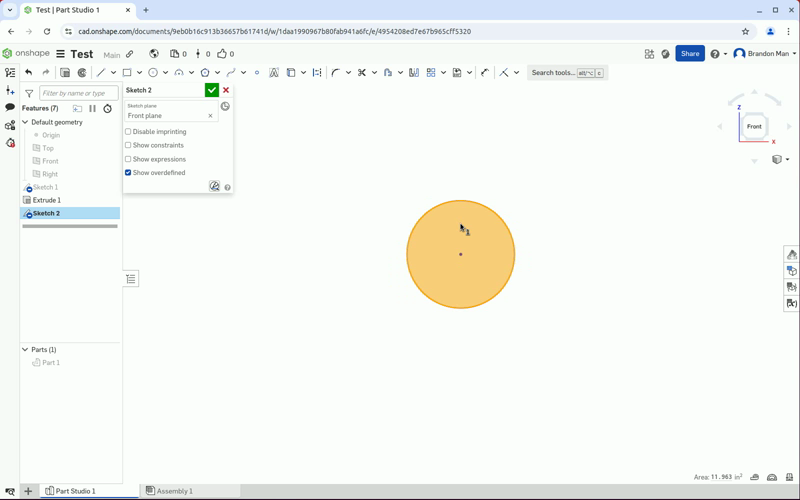
scroll(-6)
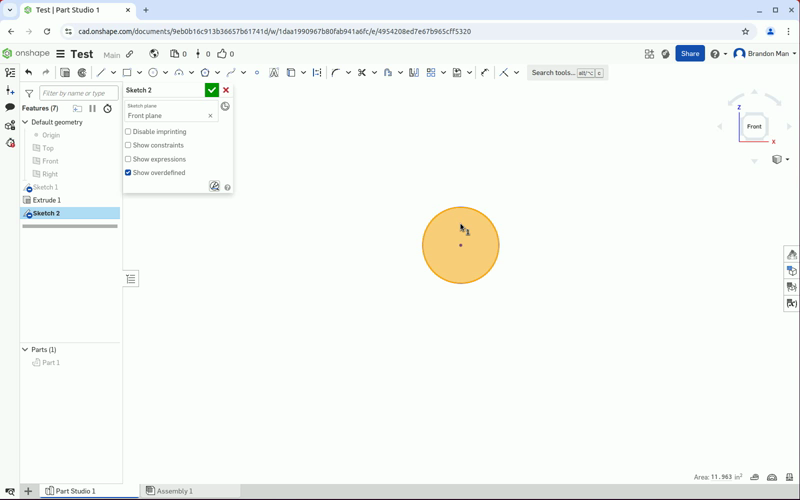
scroll(-6)
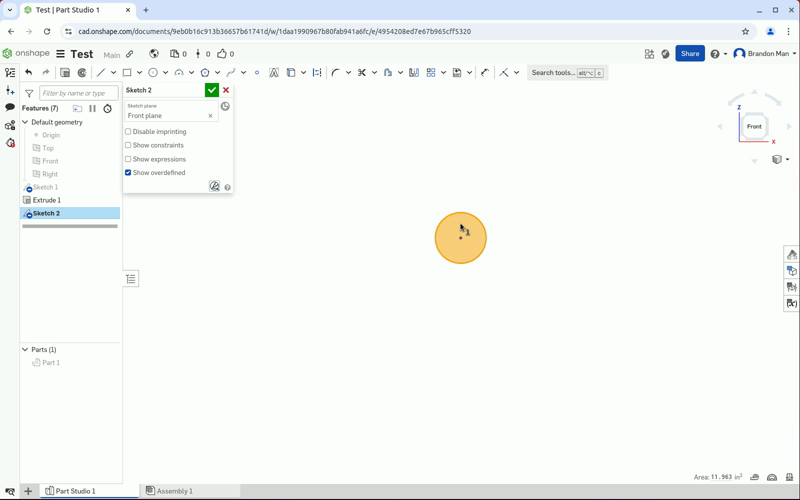
scroll(-6)
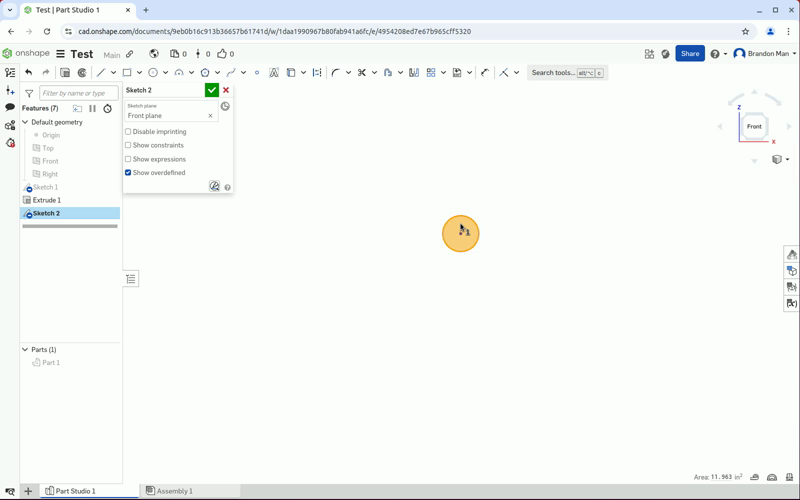
scroll(-6)
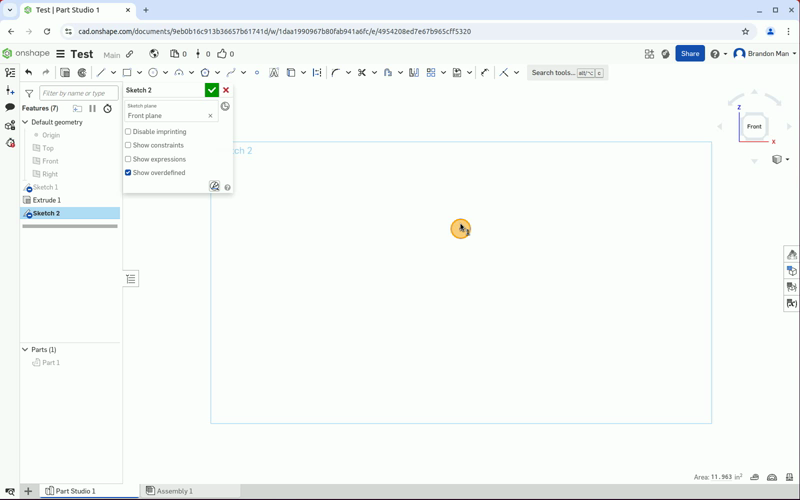
mouse_move(73, 352)
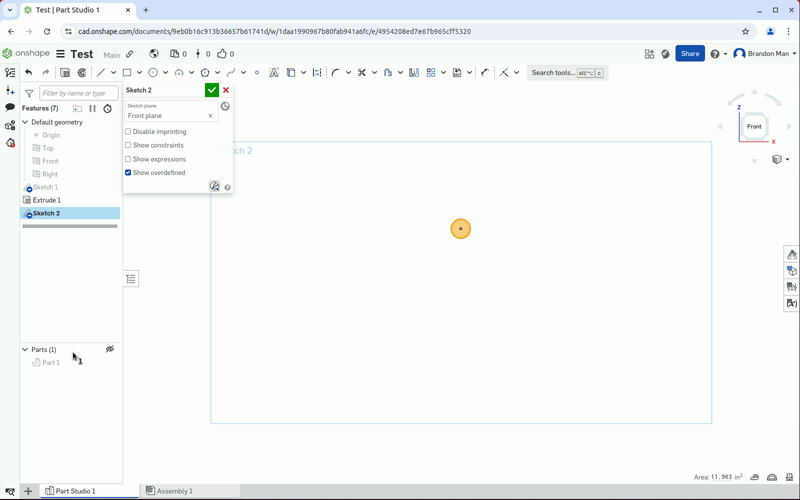
key(shift+y)
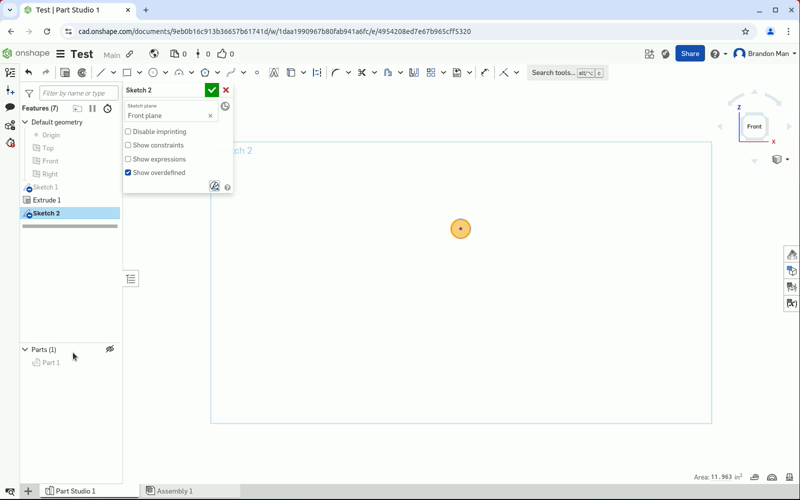
key(shift+e)
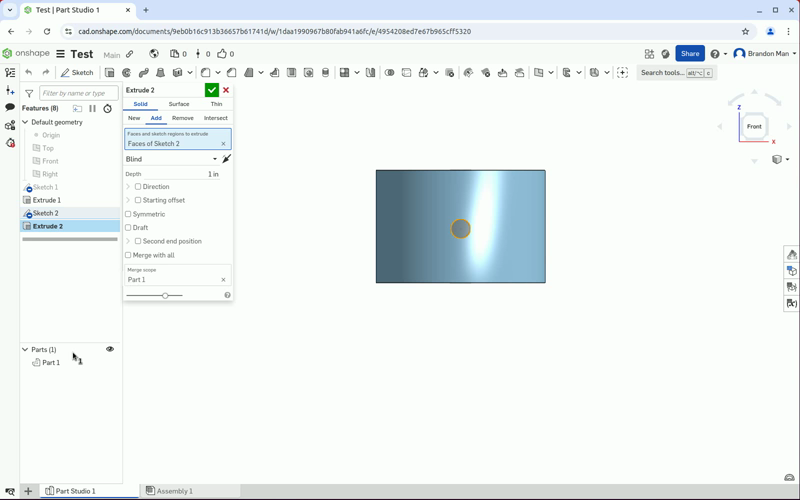
mouse_move(143, 106)
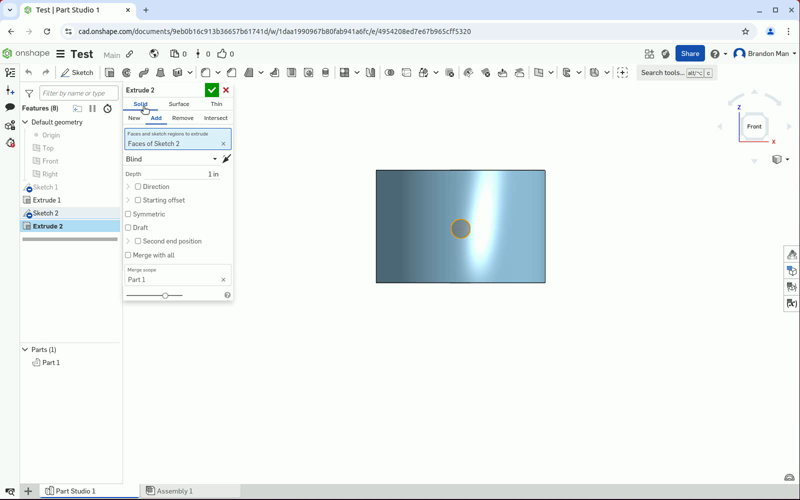
click(143, 106)
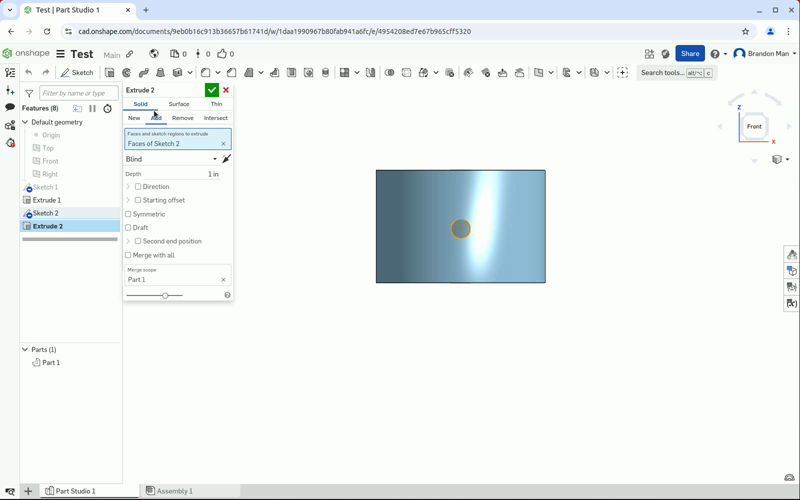
mouse_move(186, 120)
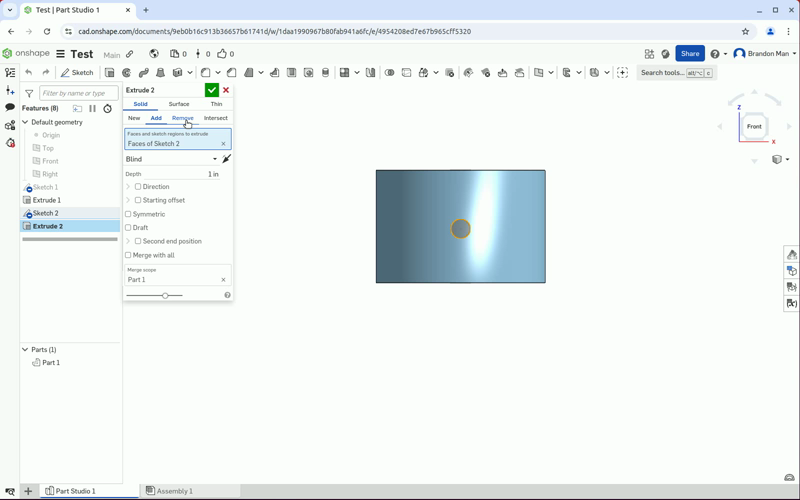
click(186, 120)
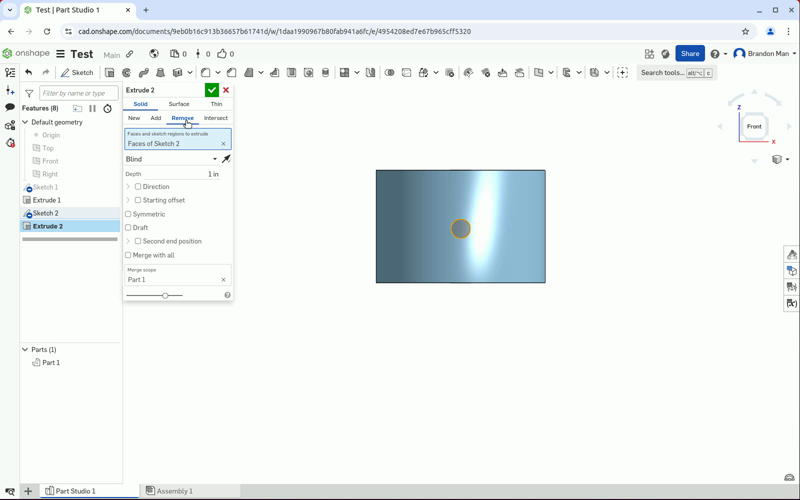
key(tab, 4)
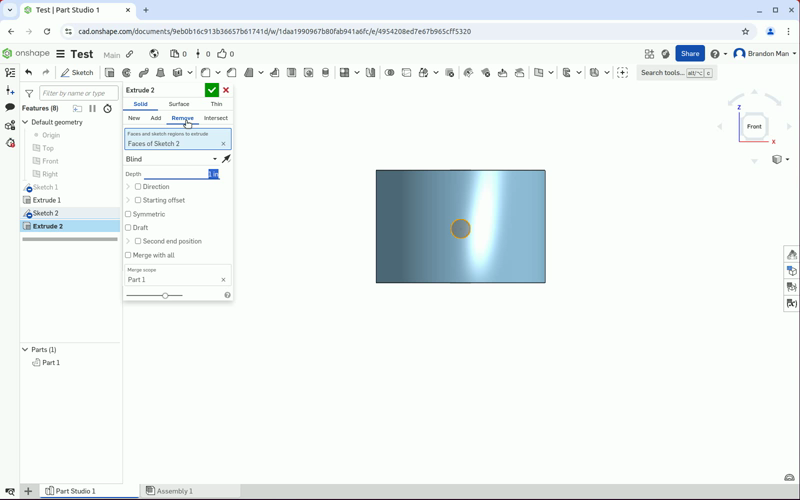
text(-34.662)
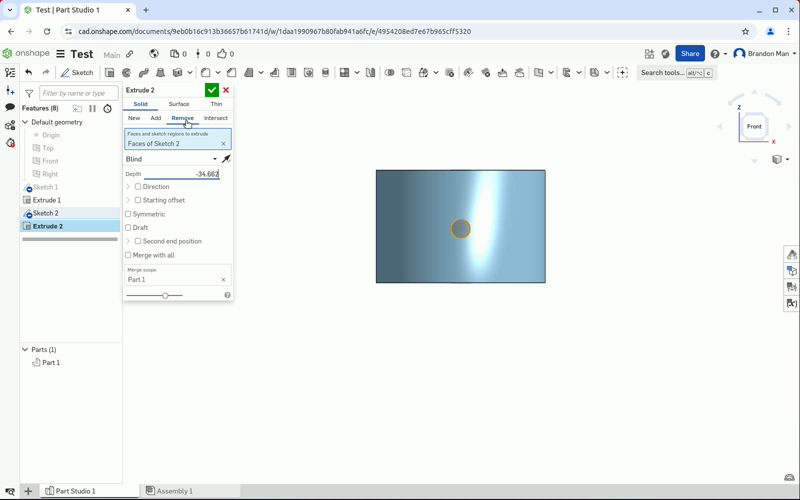
key(tab, 3)
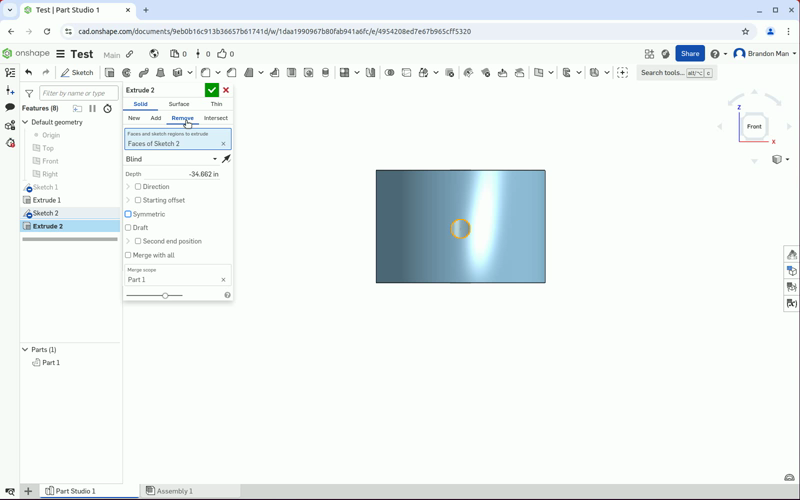
key(space)
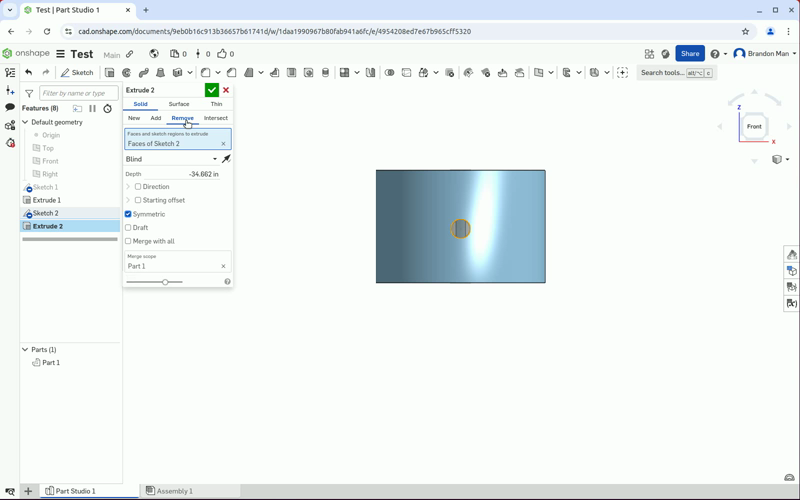
key(tab, 2)
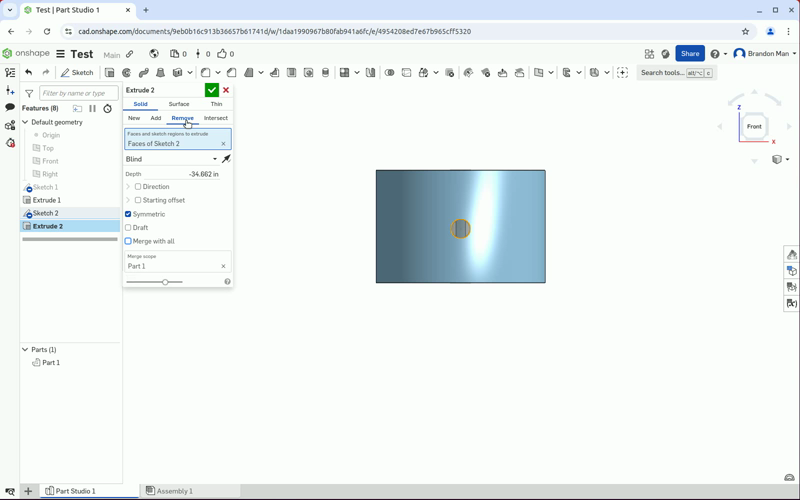
key(space)
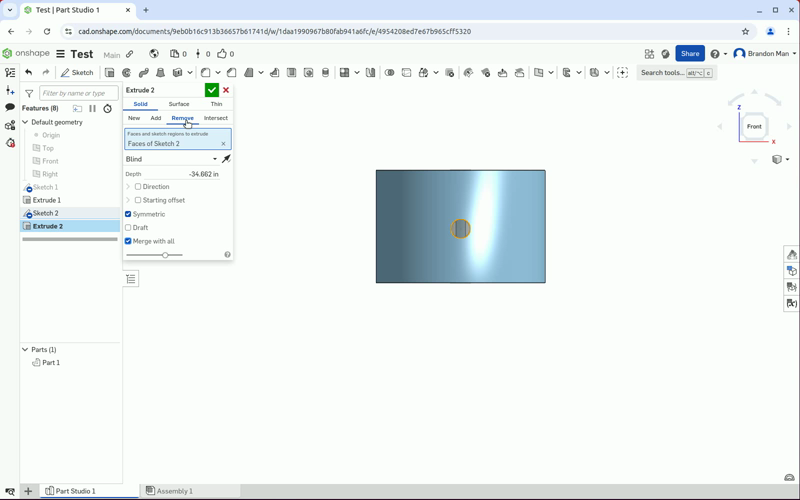
key(enter)
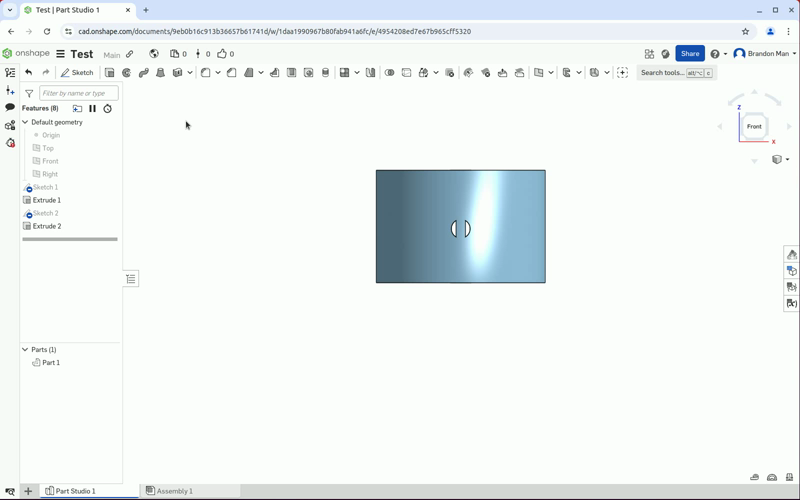
key(shift+h)
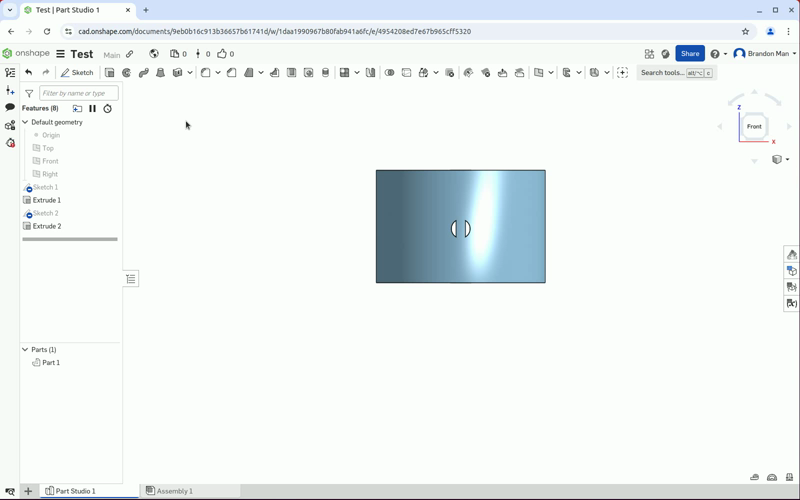
key(shift+h)
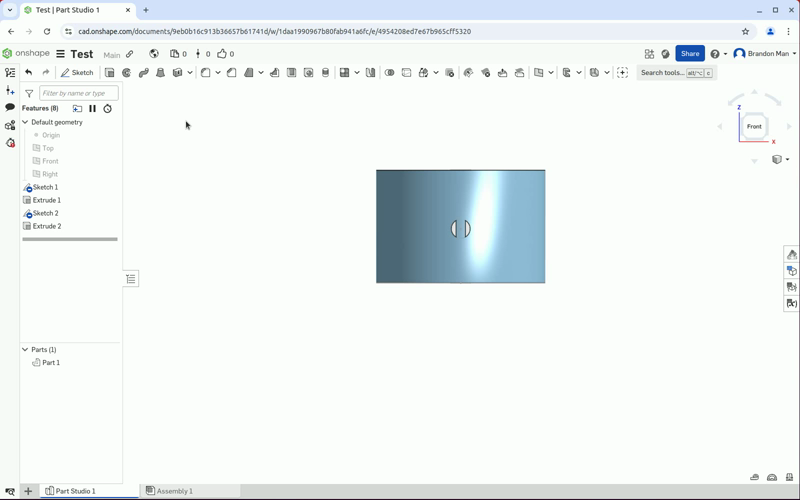
key(shift+7)
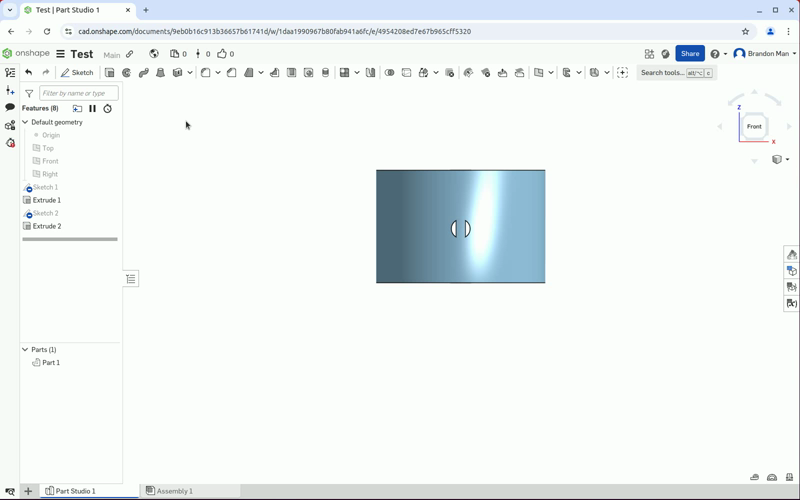
key(left, 2)
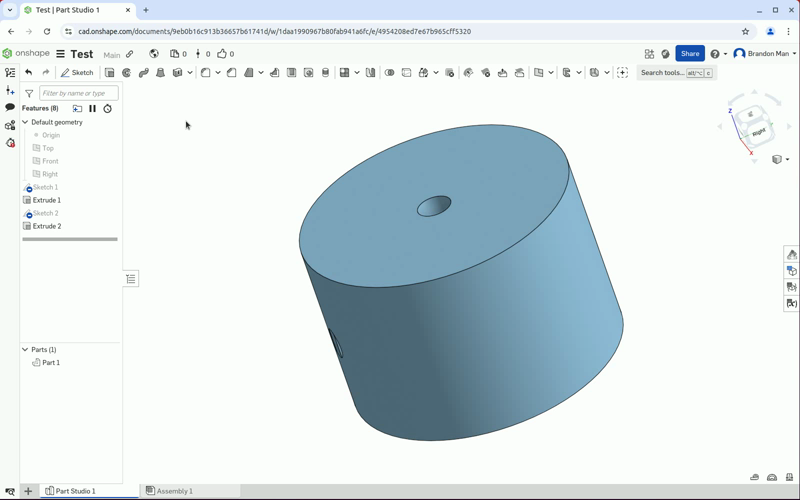
key(down, 2)
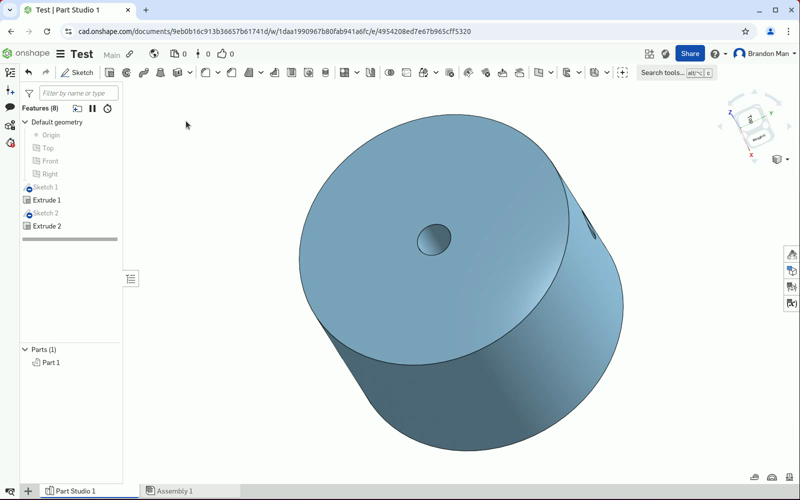
key(up, 2)
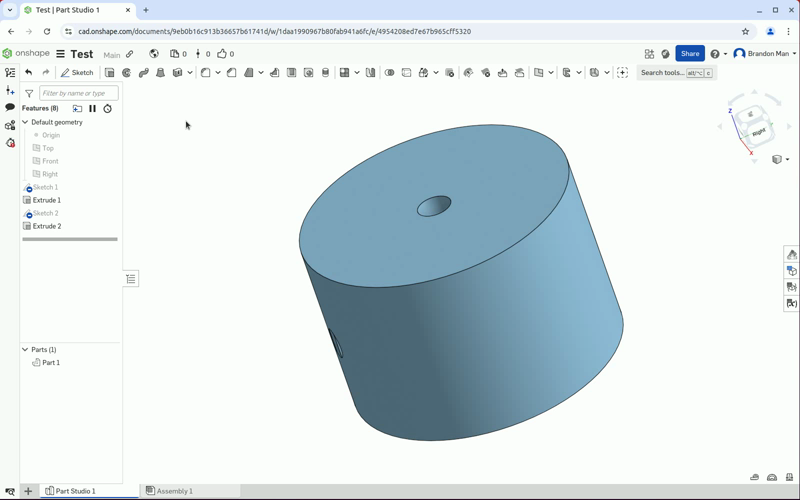
key(right, 2)
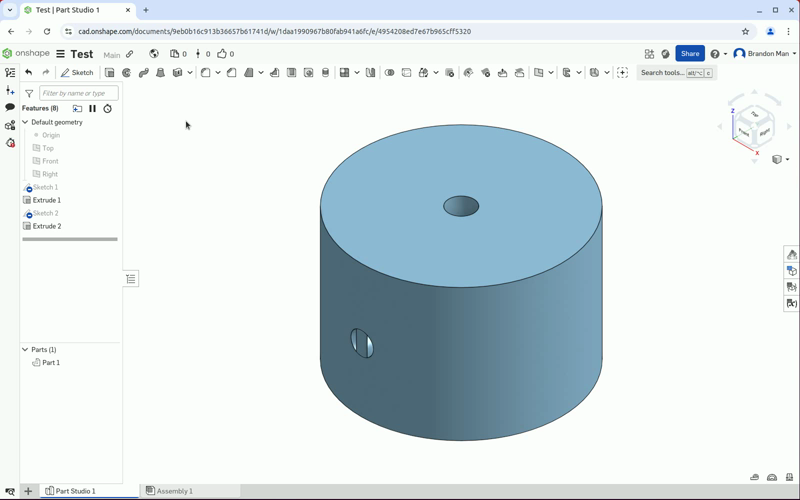
mouse_move(73, 189)
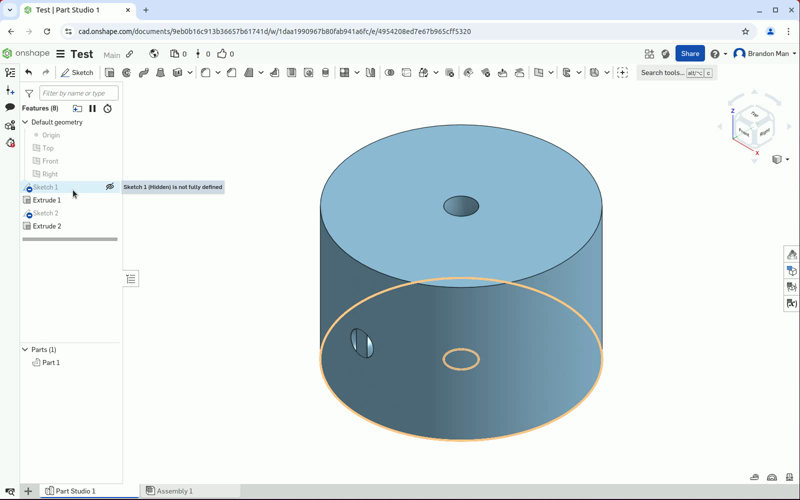
click(73, 189)